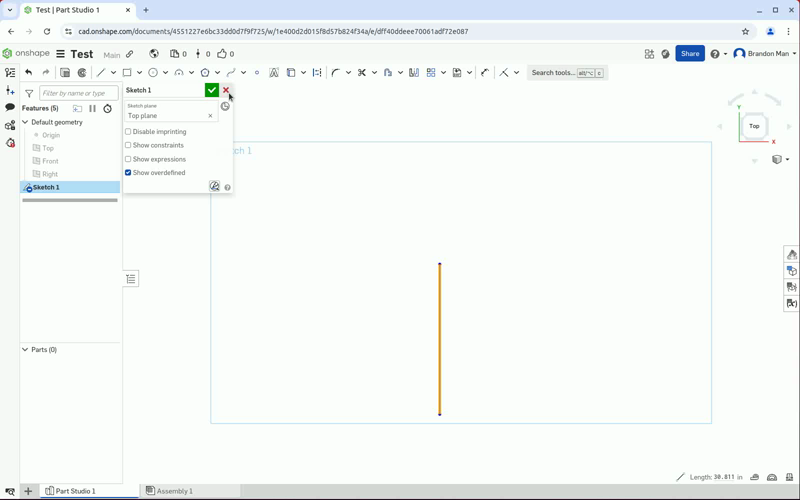
key(shift+h)
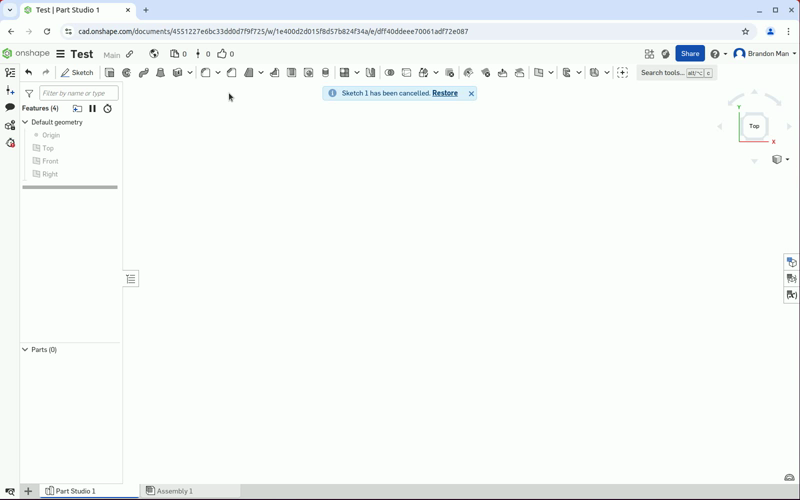
mouse_move(73, 352)
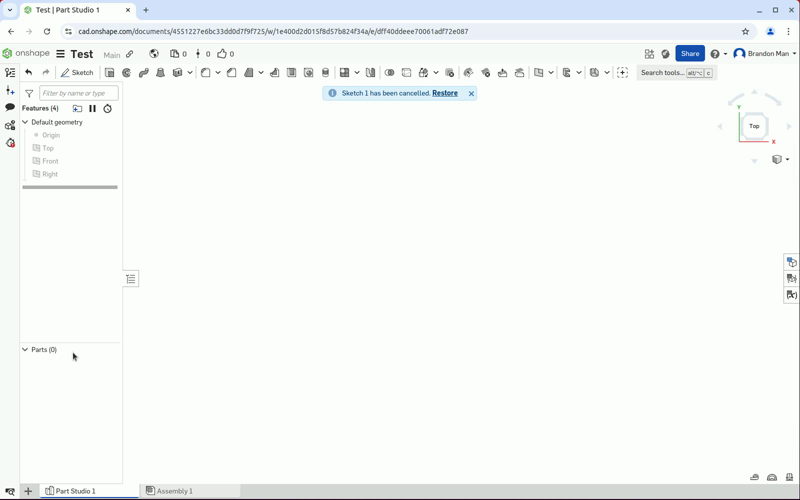
key(y)
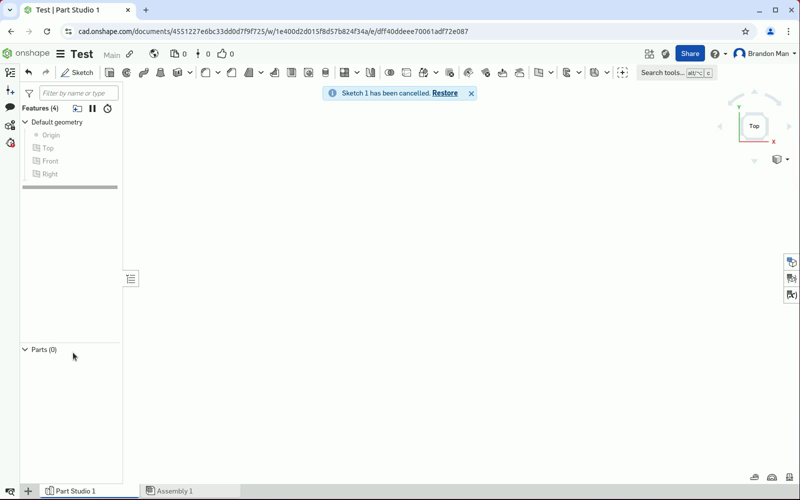
key(shift+p)
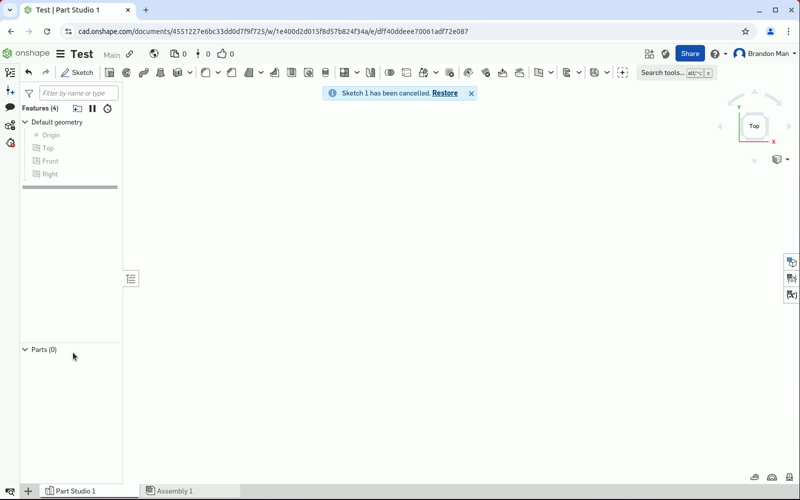
key(space)
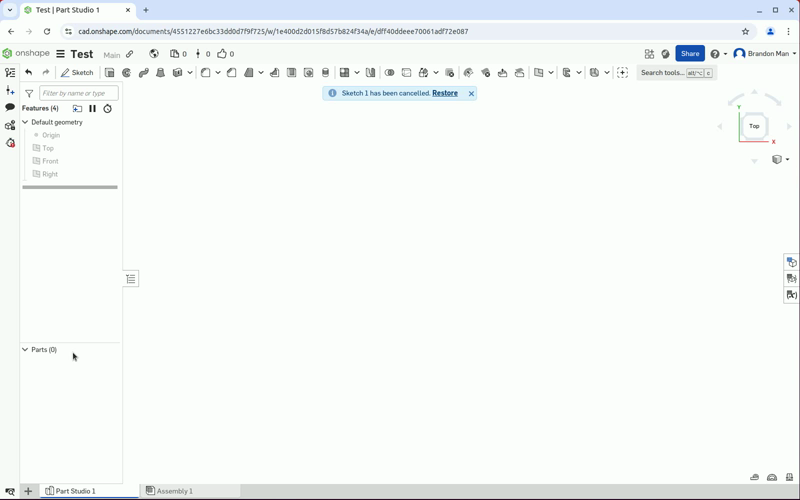
key_down(shift)
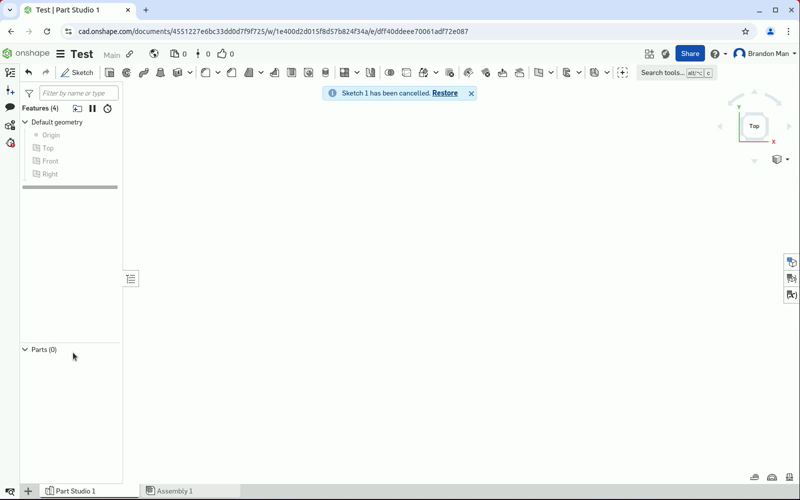
key(up)
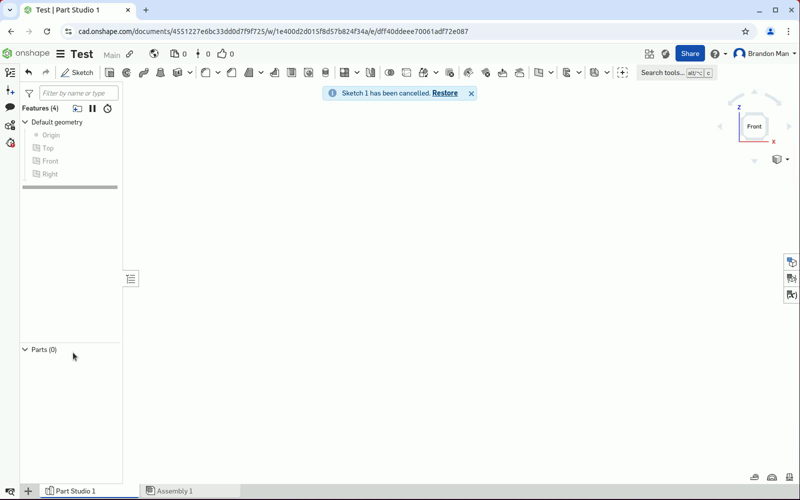
key_up(shift)
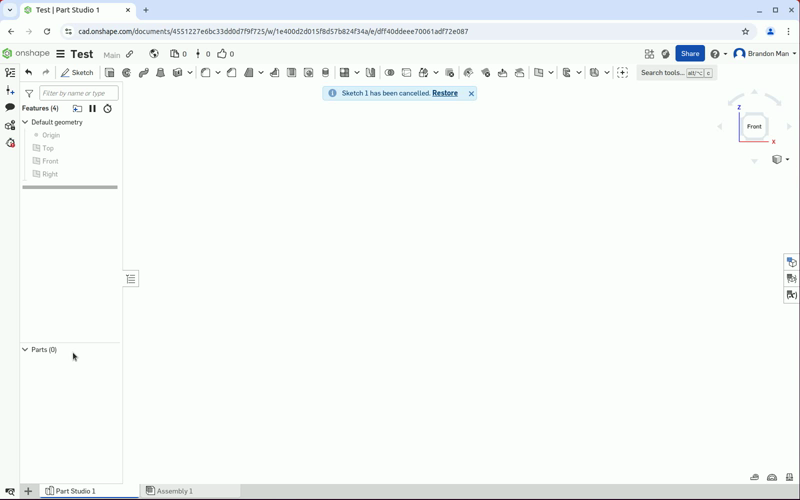
mouse_move(73, 352)
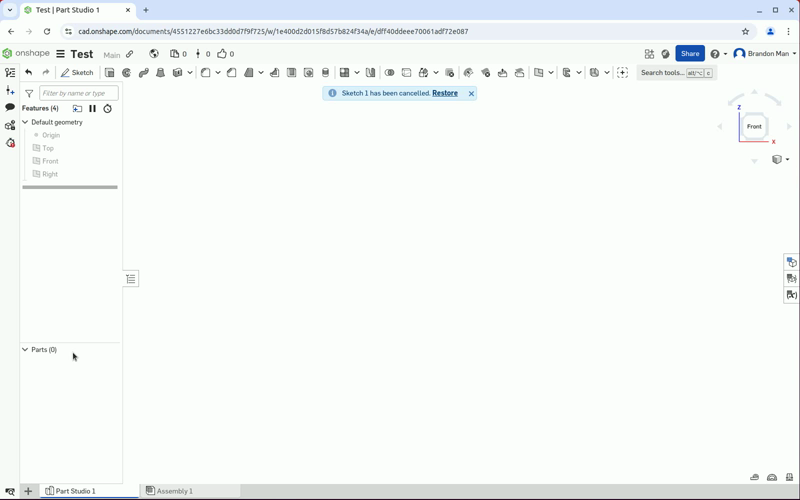
key(shift+y)
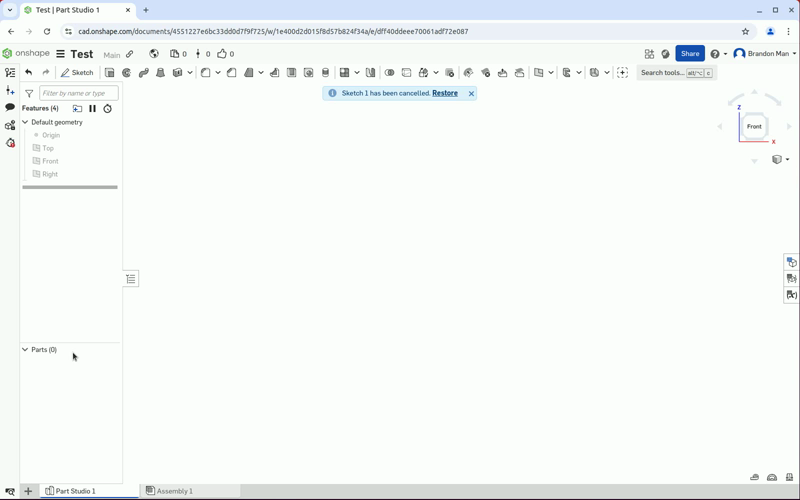
key(shift+s)
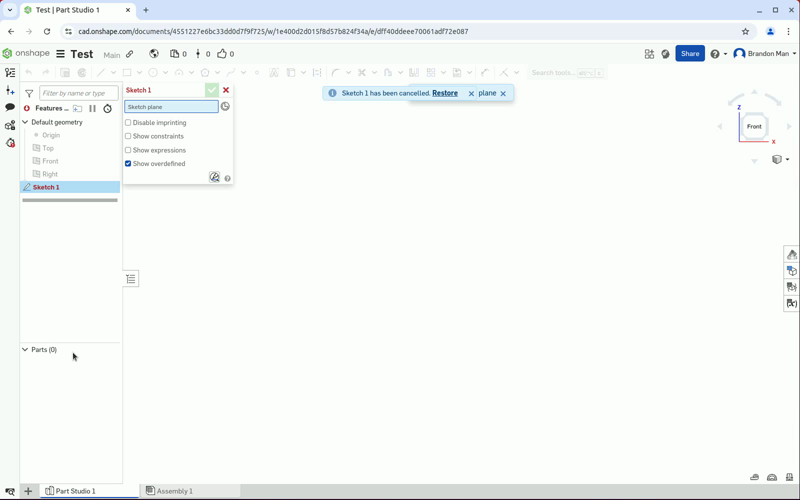
mouse_move(73, 163)
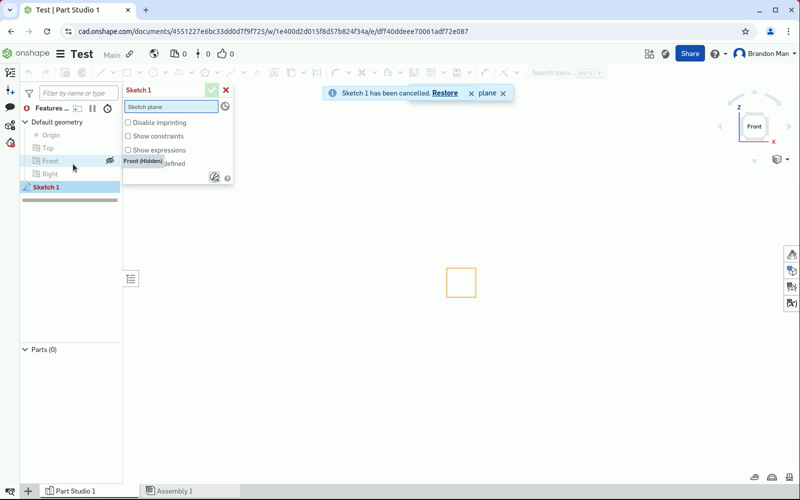
click(73, 163)
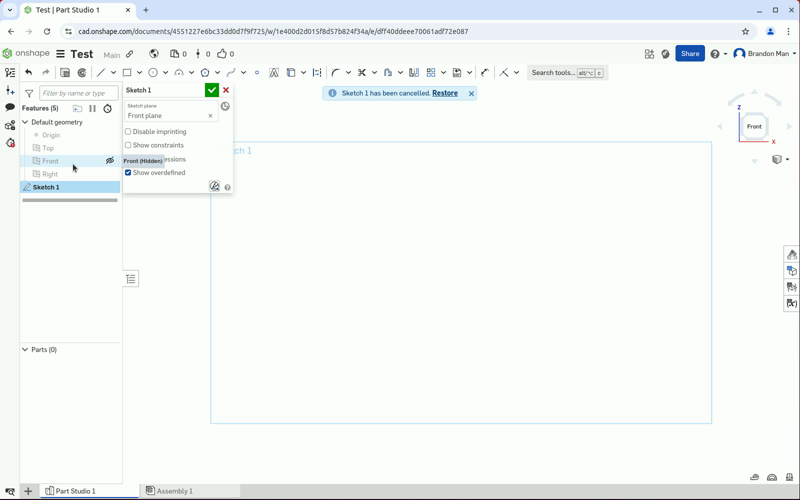
mouse_move(73, 352)
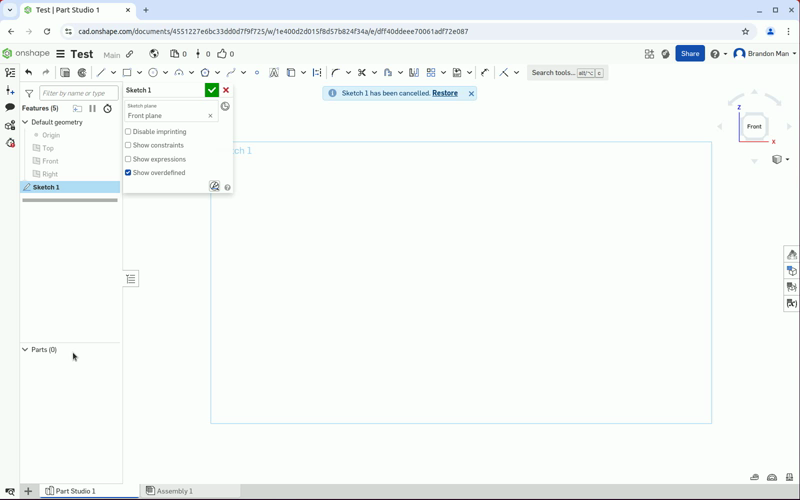
key(y)
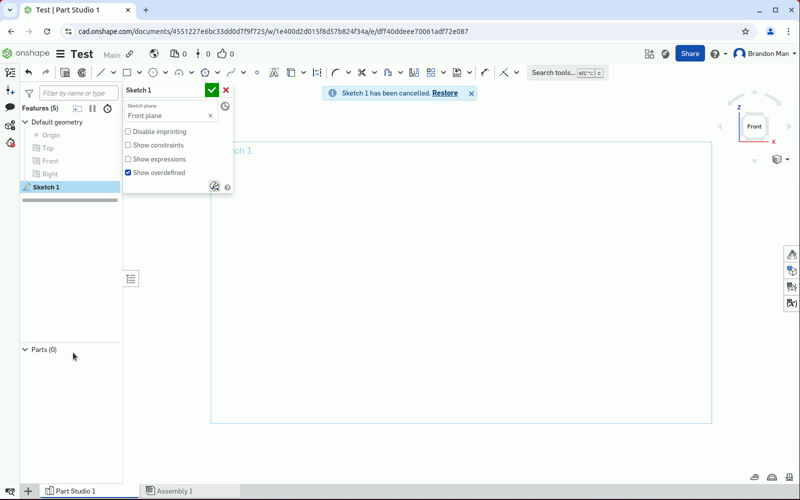
key(l)
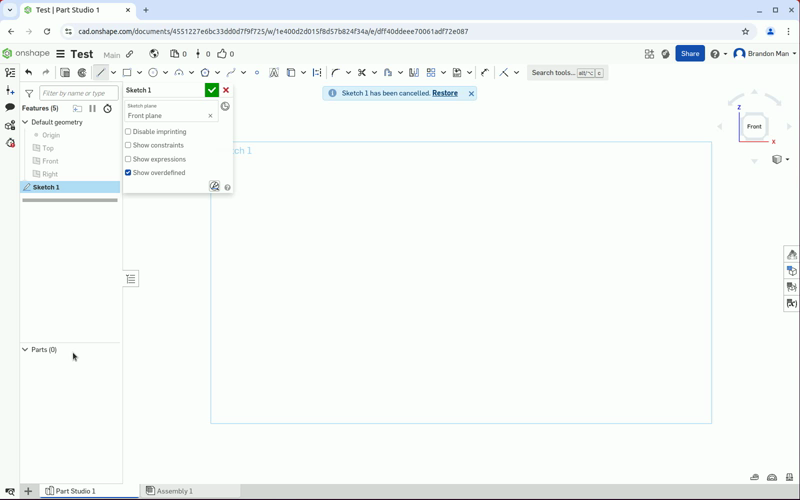
key_down(shift)
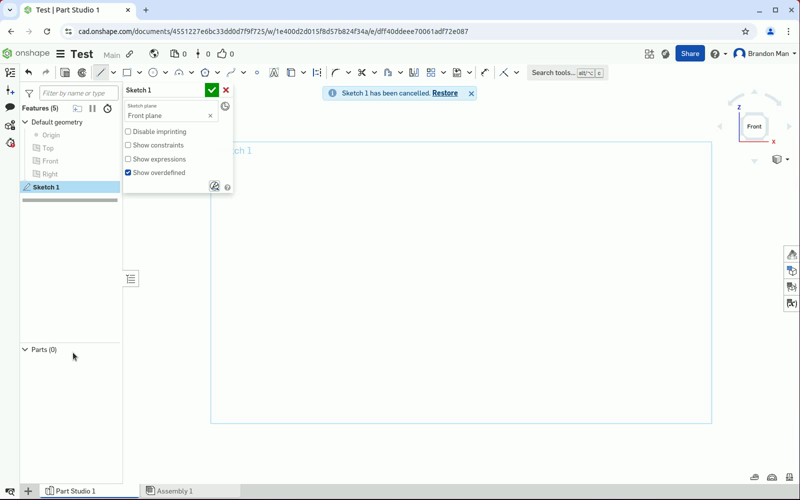
mouse_move(460, 282)
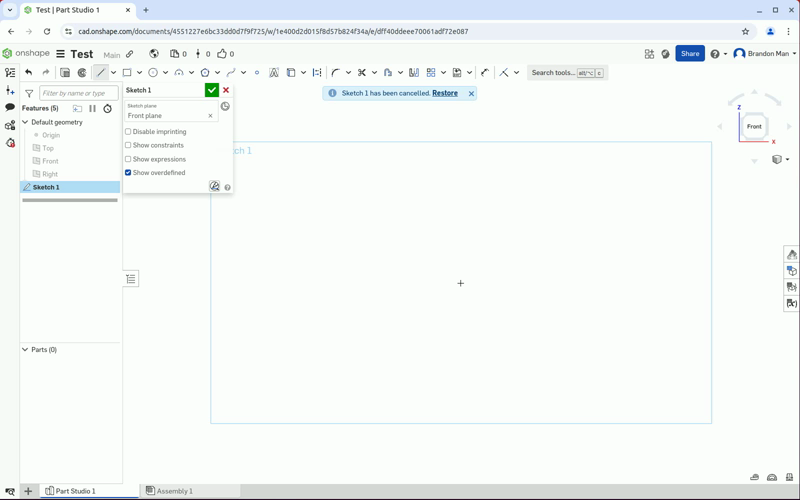
click(460, 282)
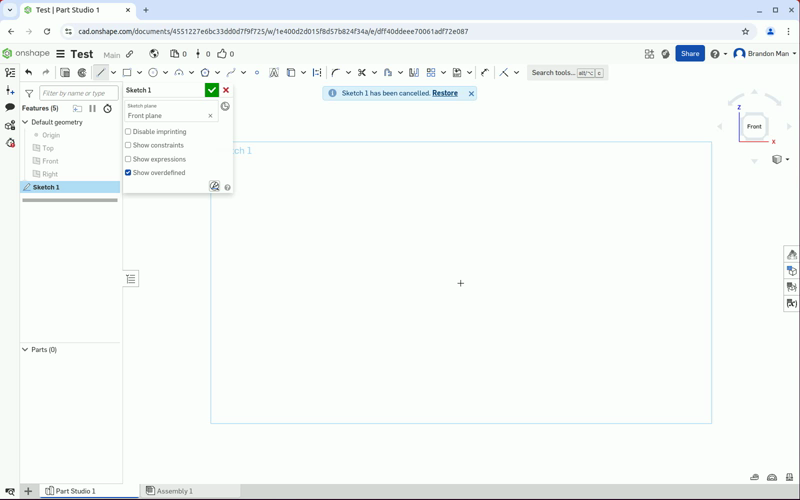
key_up(shift)
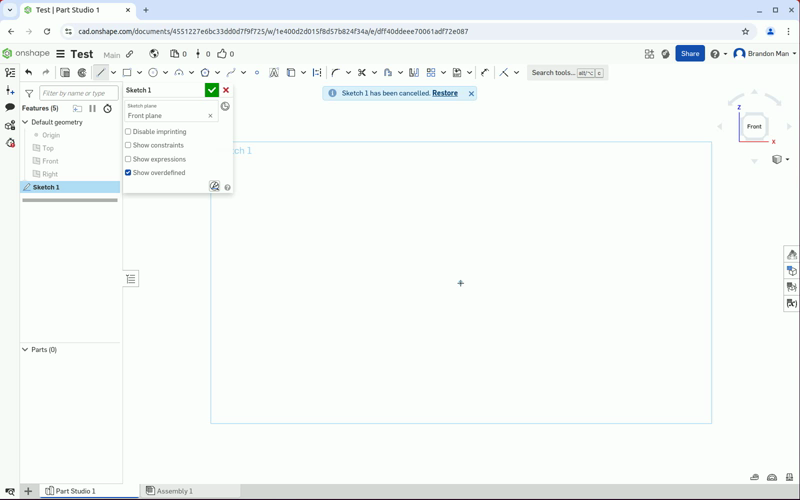
key_down(shift)
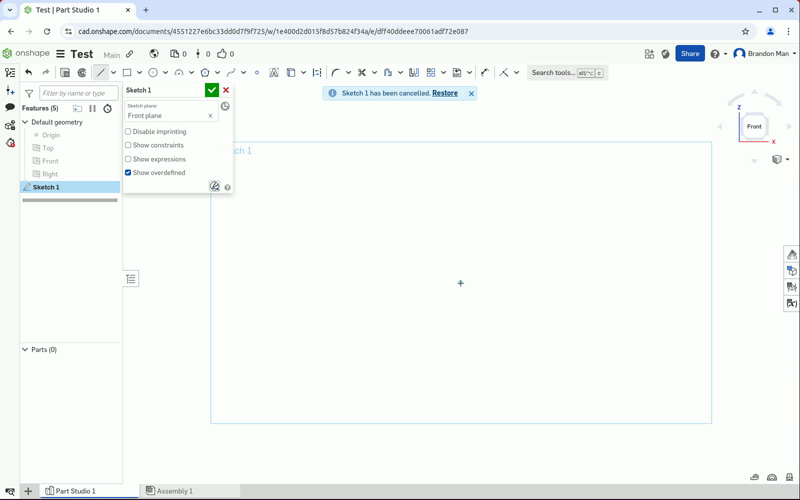
mouse_move(573, 282)
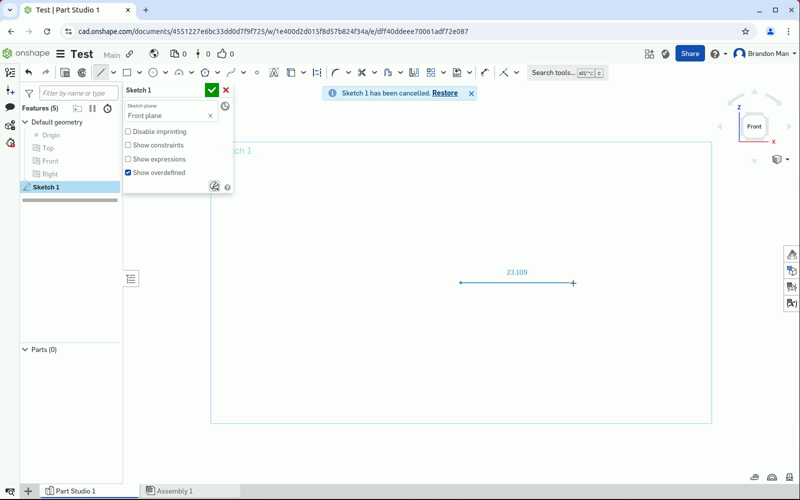
click(573, 282)
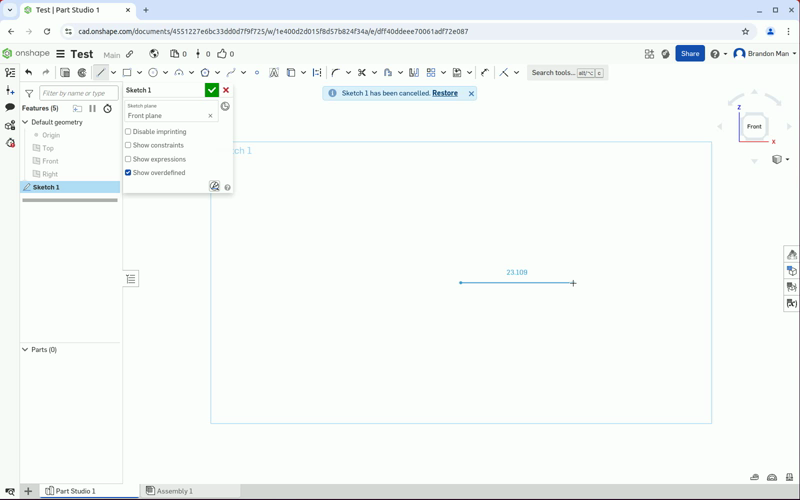
key_up(shift)
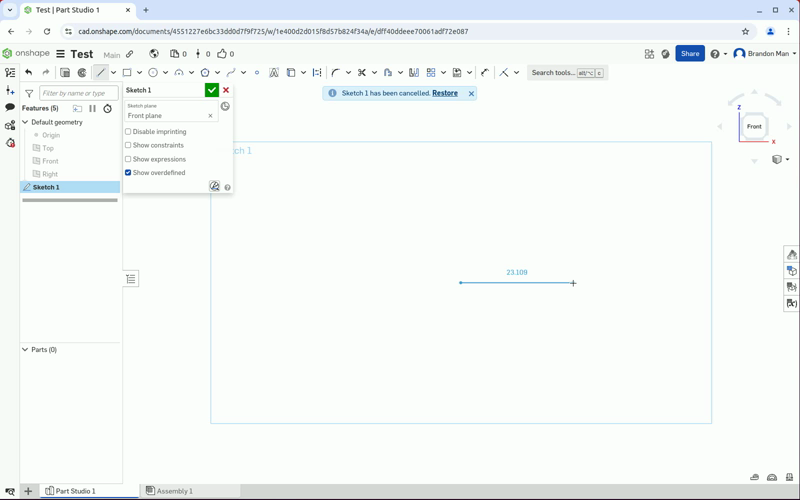
key_down(shift)
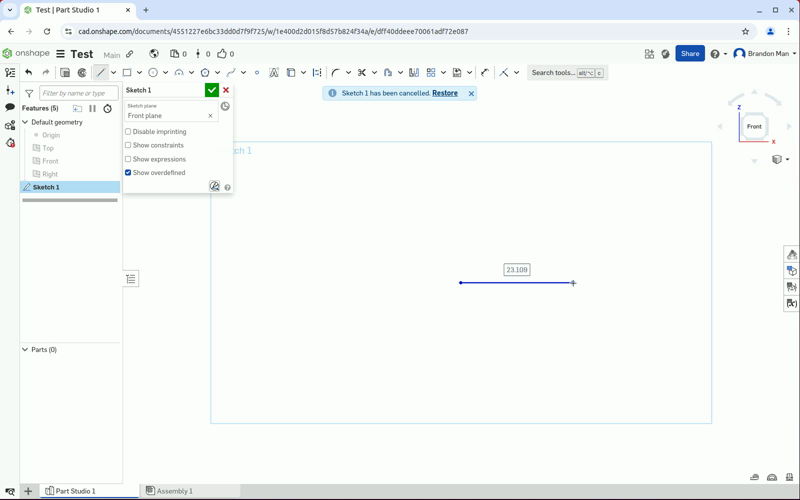
mouse_move(589, 282)
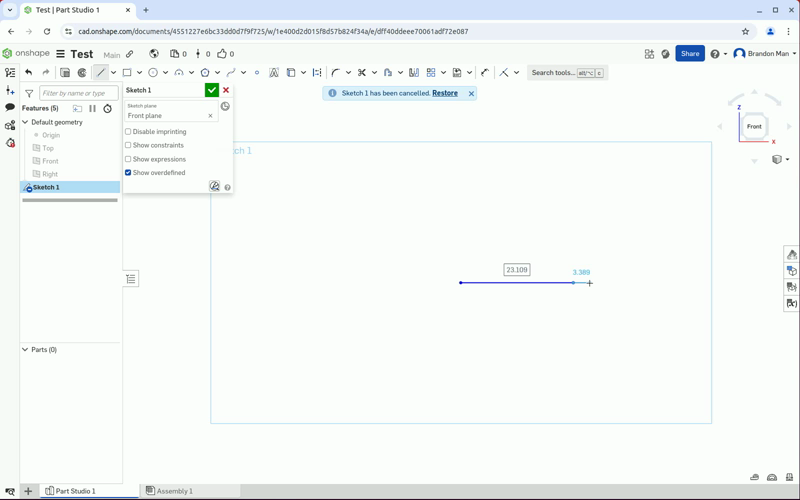
mouse_move(573, 264)
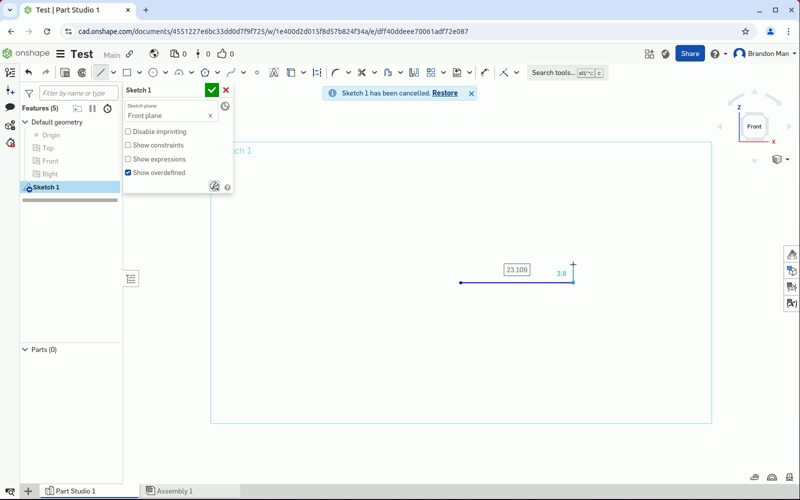
click(573, 264)
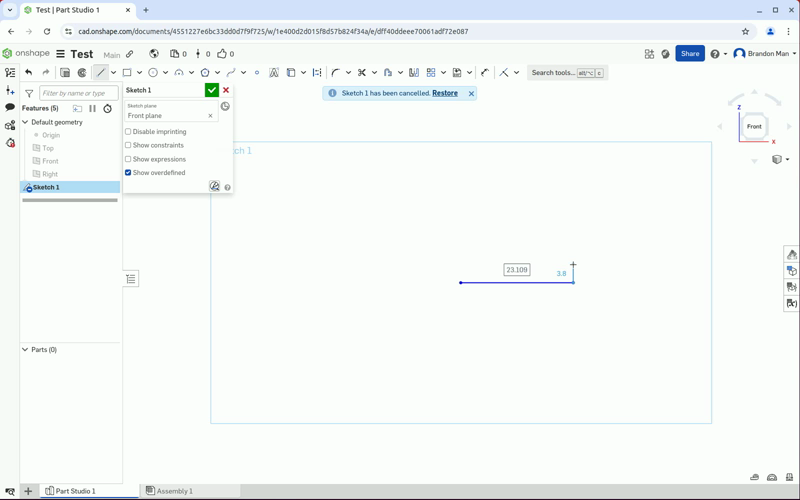
key_up(shift)
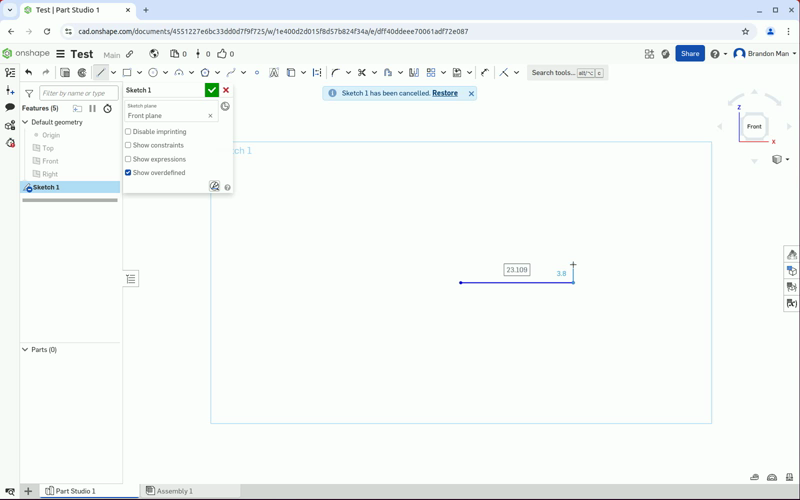
key_down(shift)
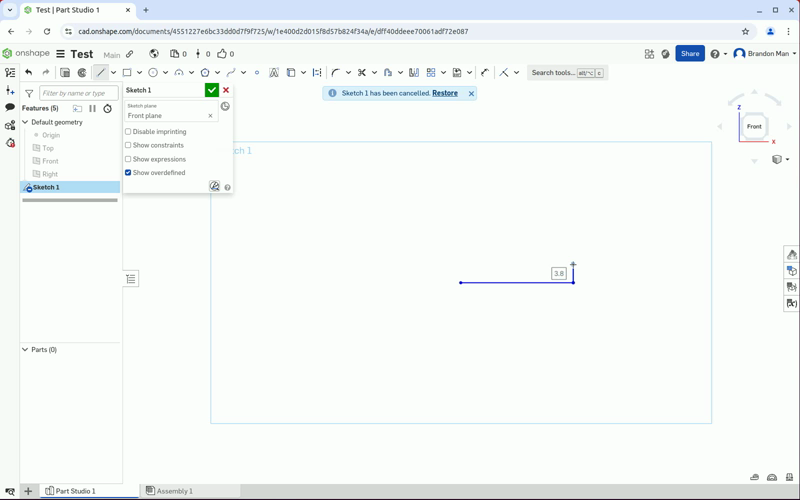
mouse_move(498, 264)
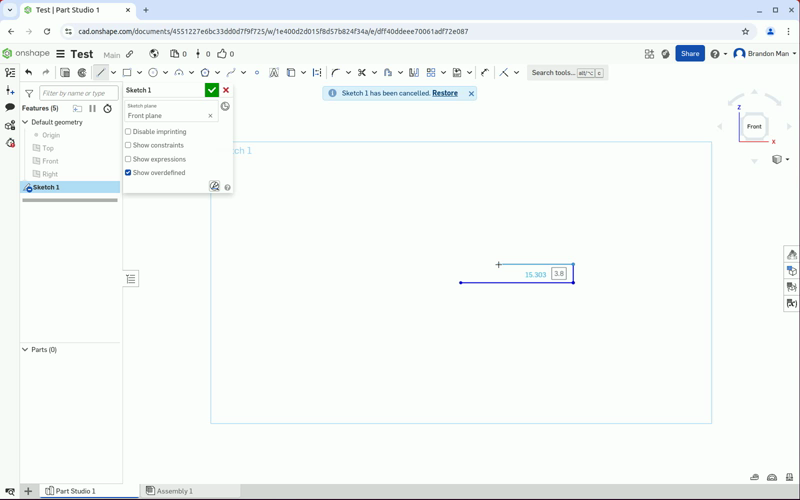
click(498, 264)
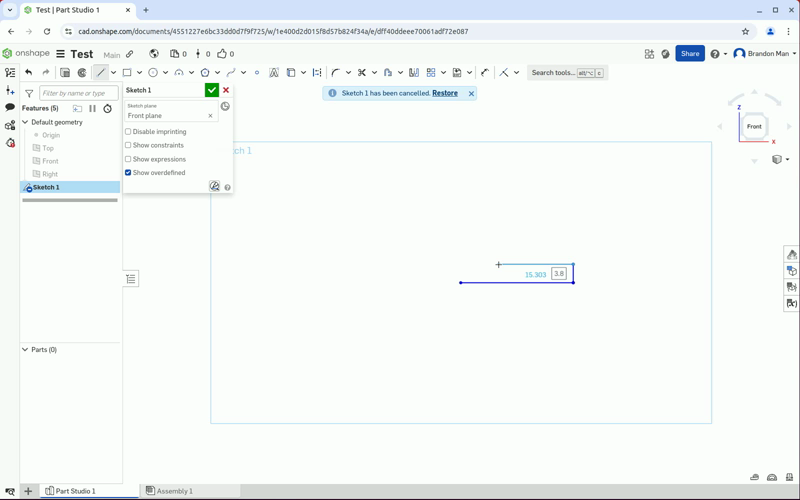
key_up(shift)
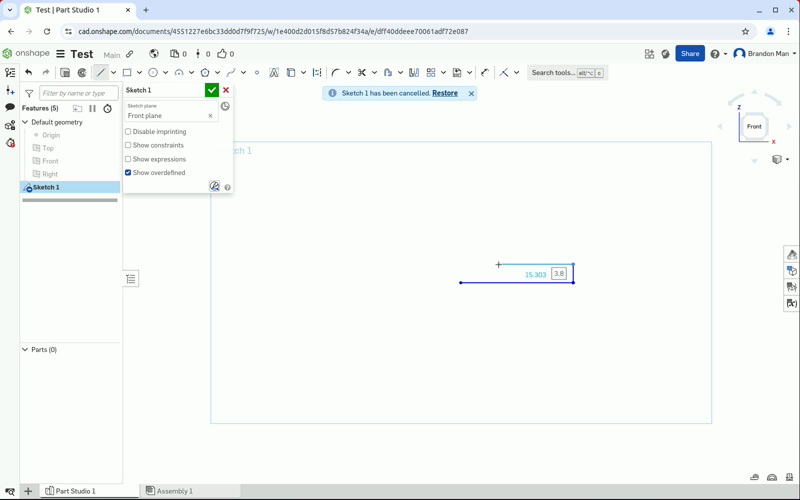
key_down(shift)
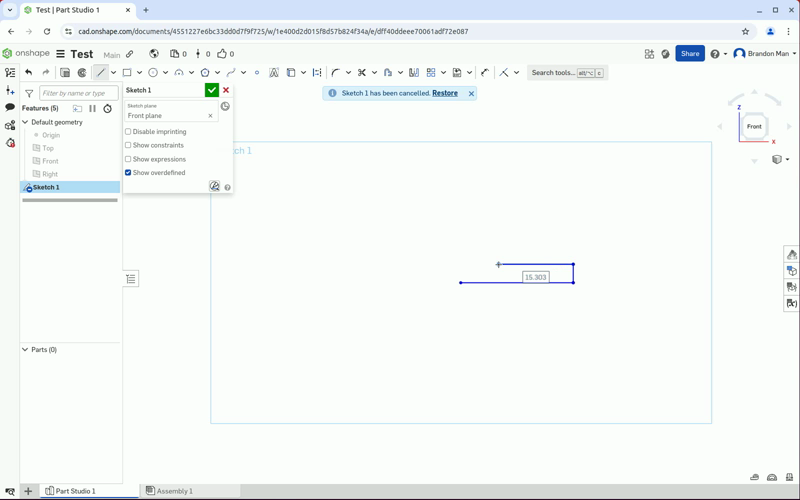
mouse_move(528, 264)
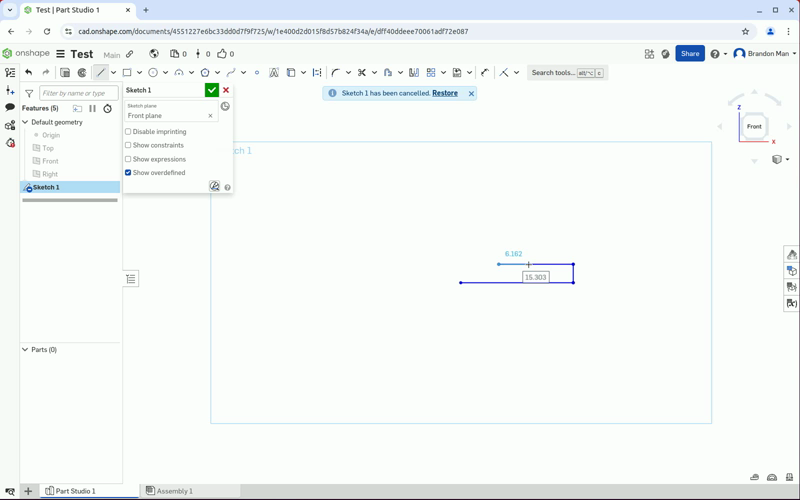
mouse_move(498, 226)
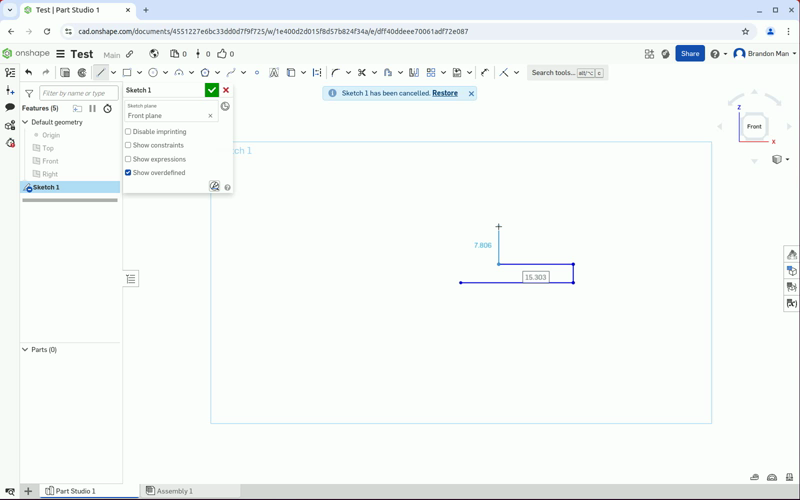
click(498, 226)
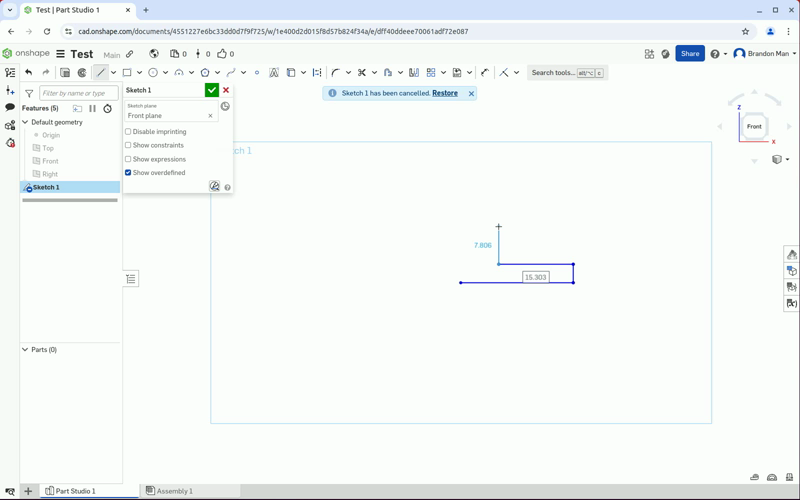
key_up(shift)
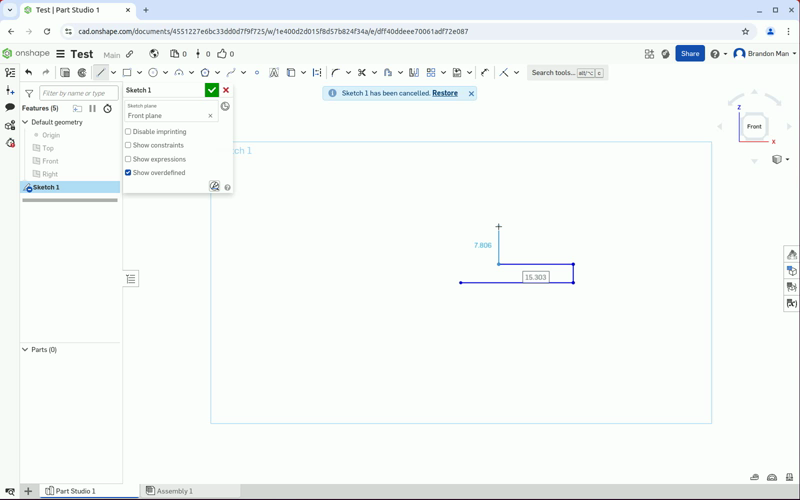
key_down(shift)
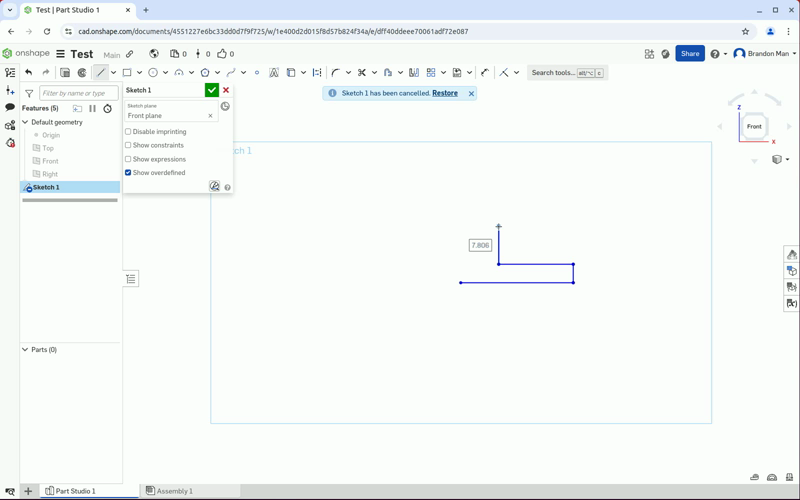
mouse_move(528, 226)
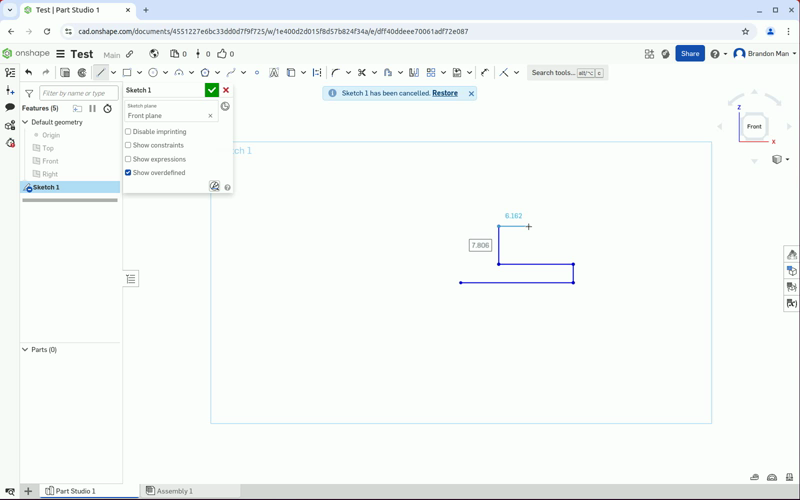
mouse_move(498, 208)
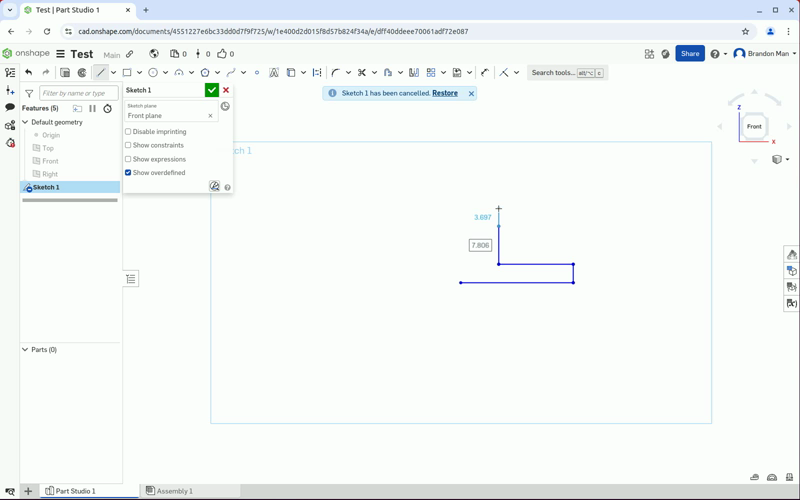
click(498, 208)
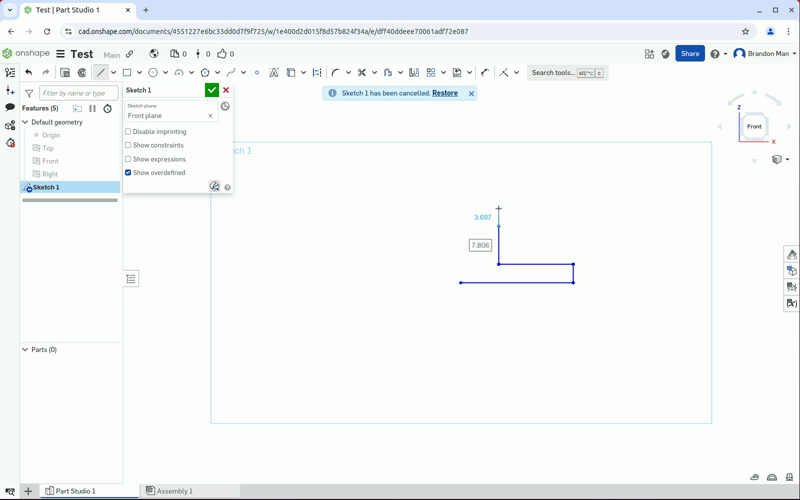
key_up(shift)
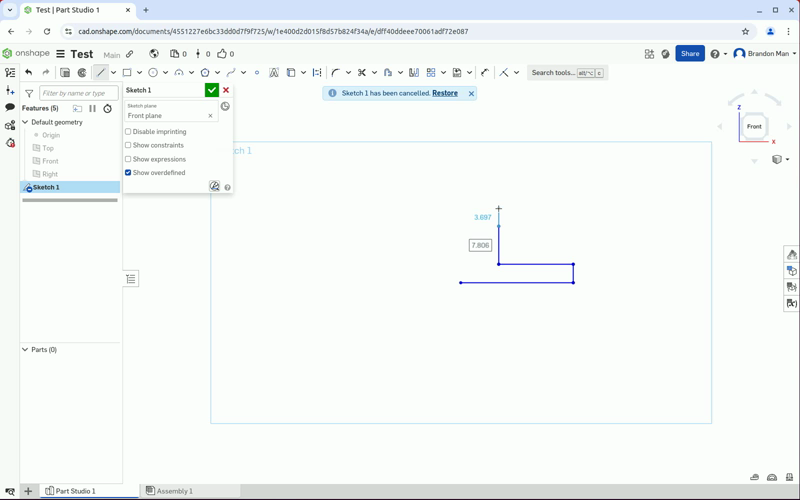
key_down(shift)
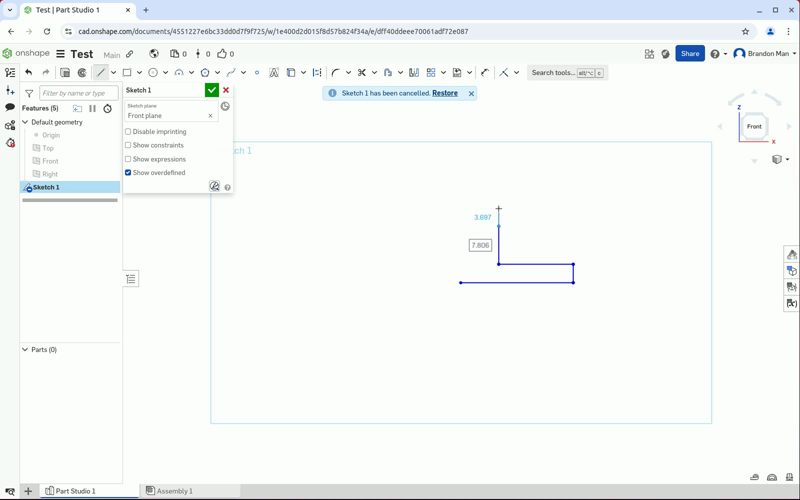
mouse_move(528, 208)
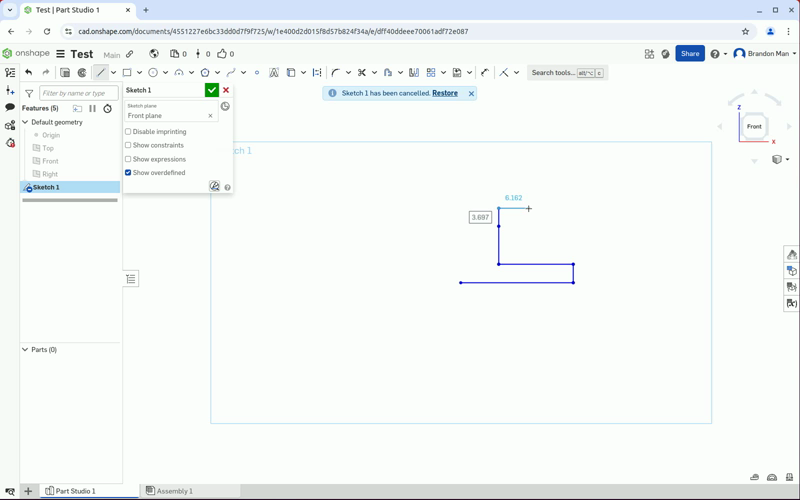
mouse_move(460, 208)
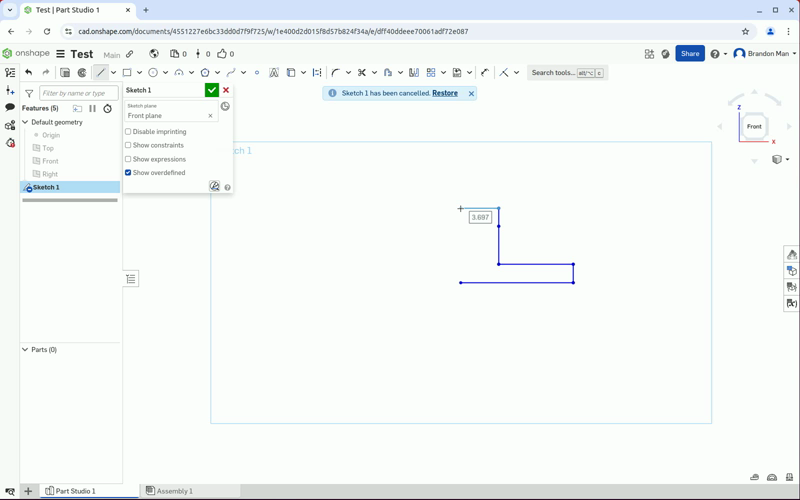
click(460, 208)
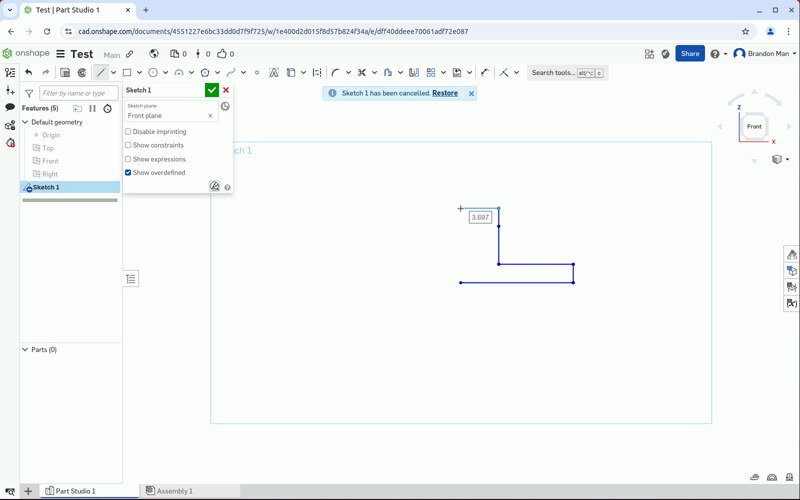
key_up(shift)
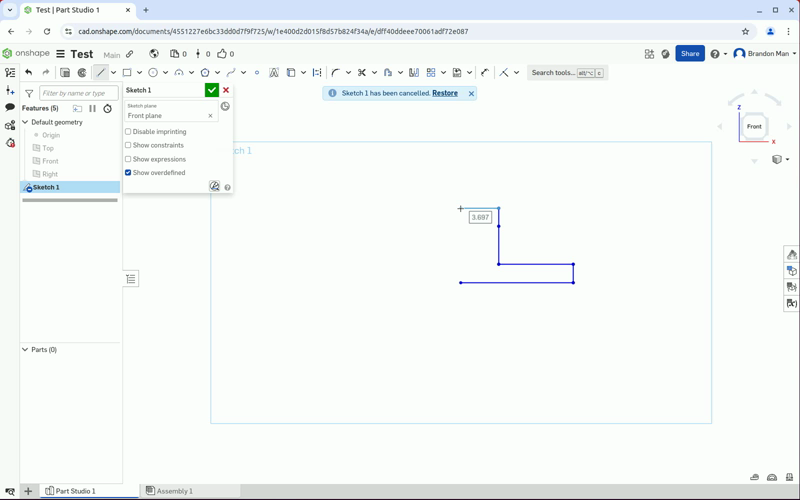
key_down(shift)
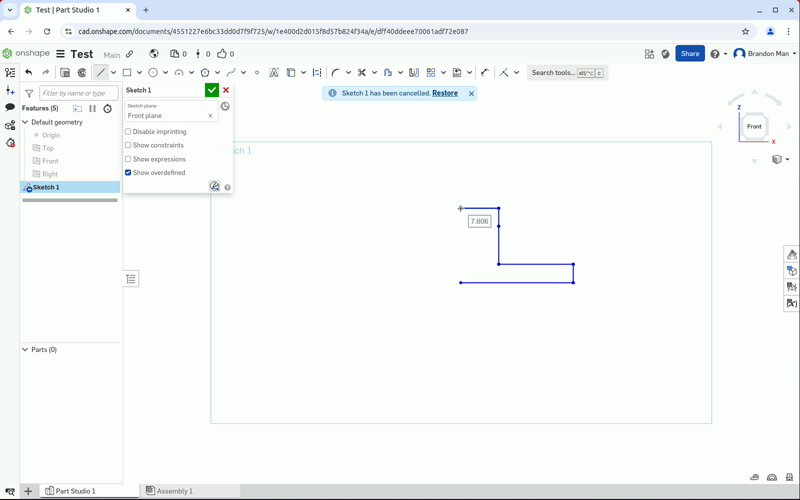
mouse_move(460, 282)
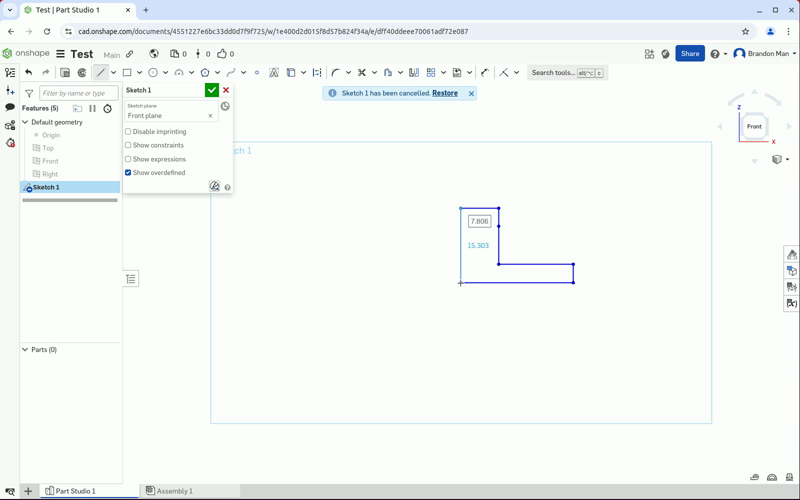
key_up(shift)
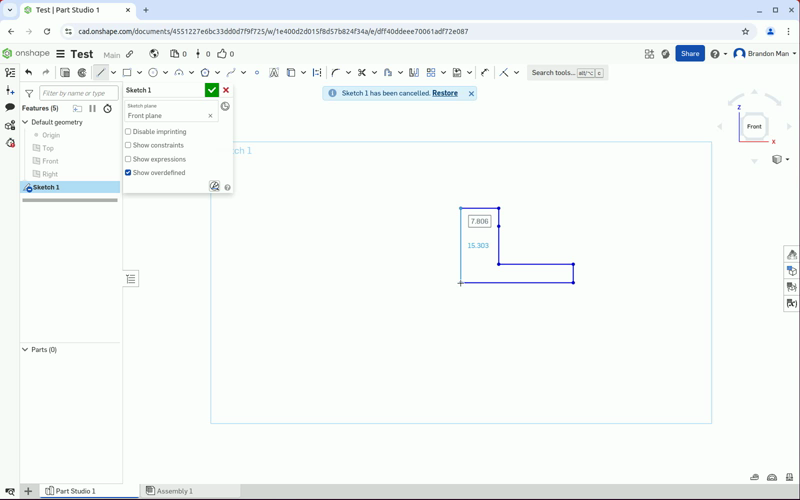
click(460, 282)
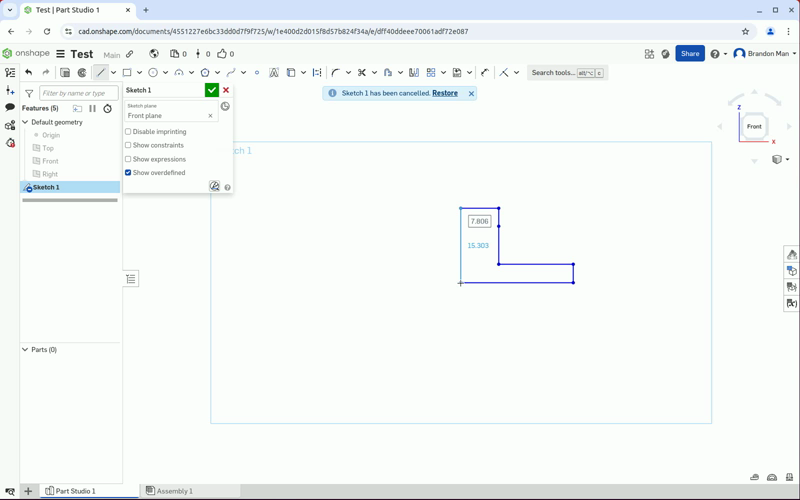
key(esc)
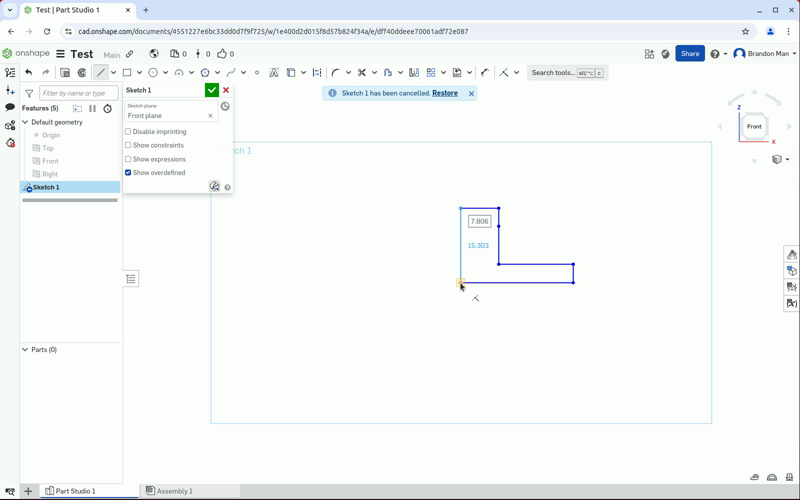
mouse_move(464, 279)
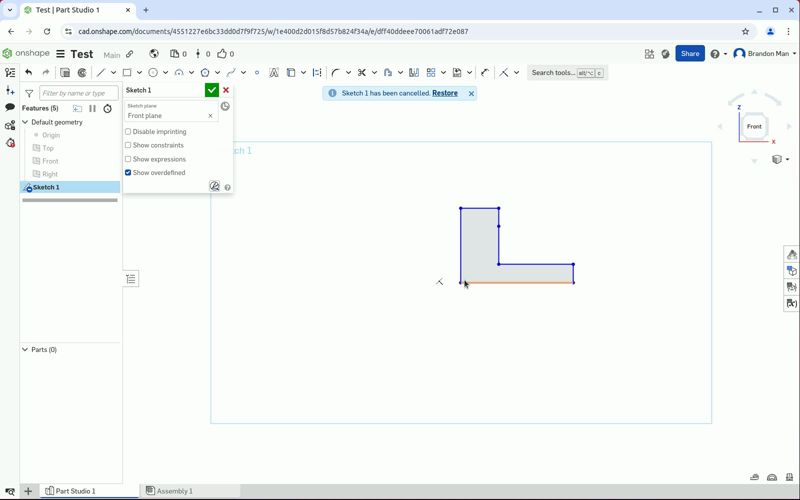
click(464, 279)
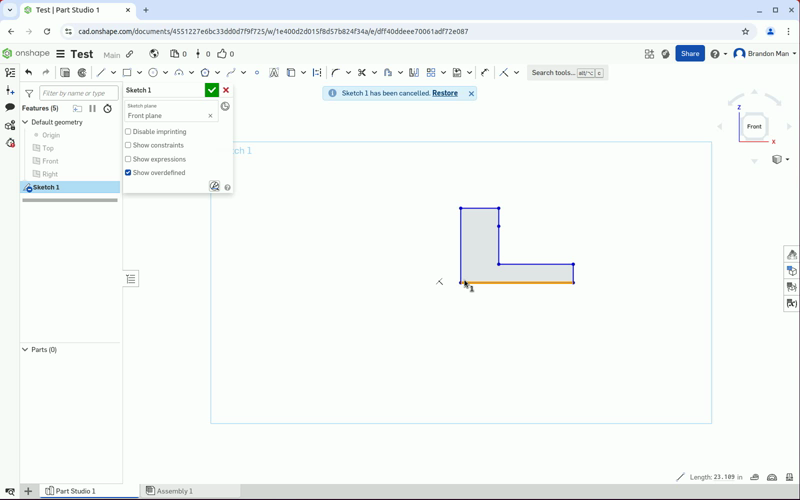
mouse_move(73, 352)
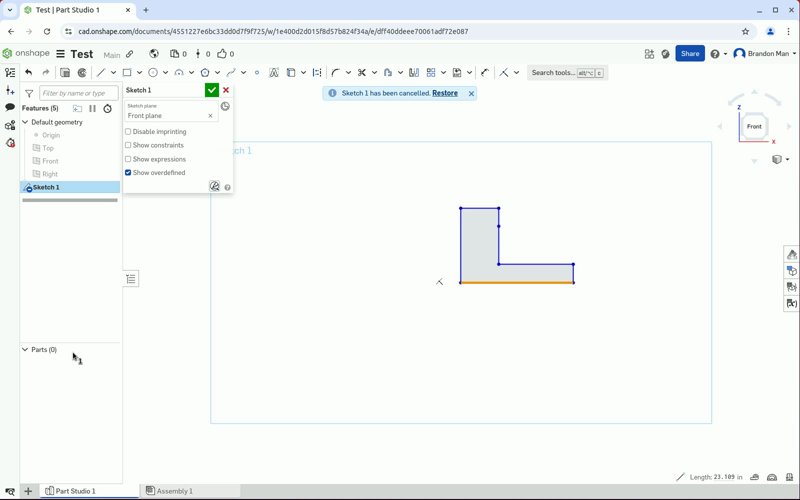
key(shift+y)
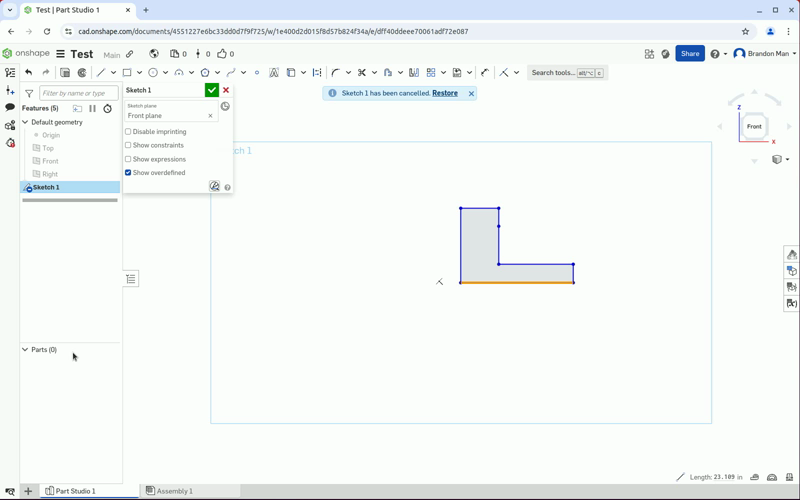
key(shift+e)
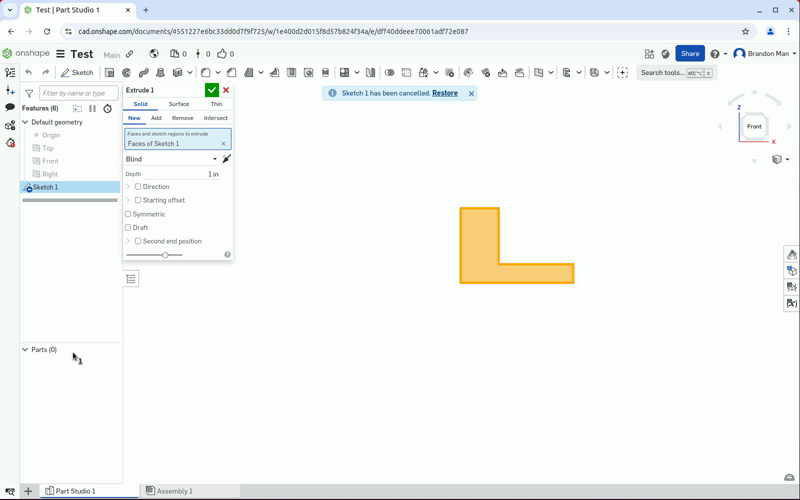
mouse_move(143, 106)
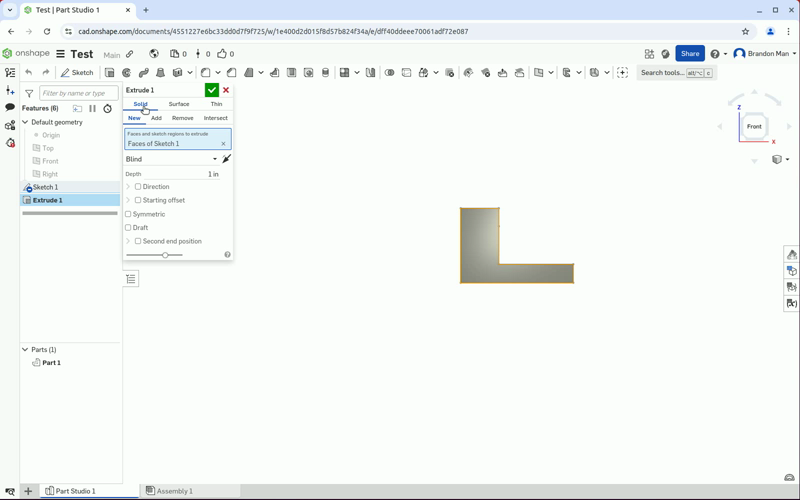
click(143, 106)
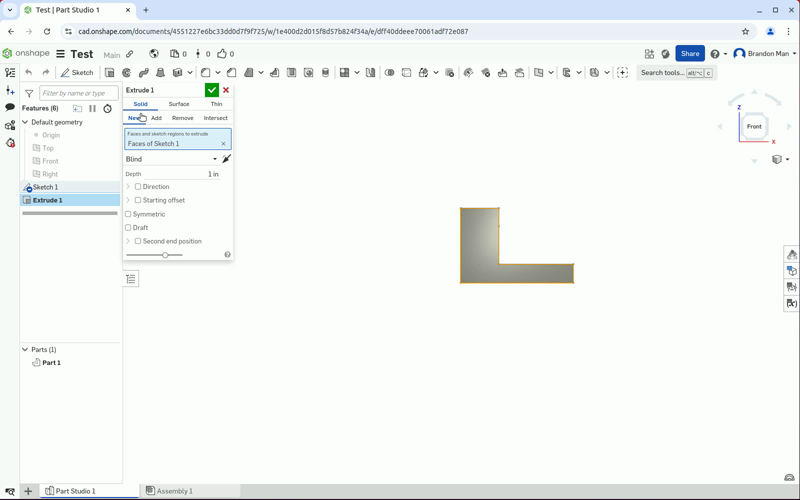
mouse_move(137, 120)
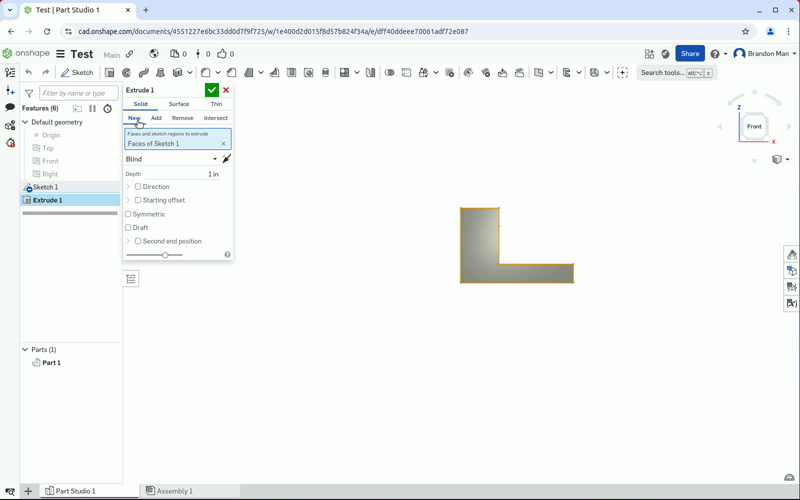
click(137, 120)
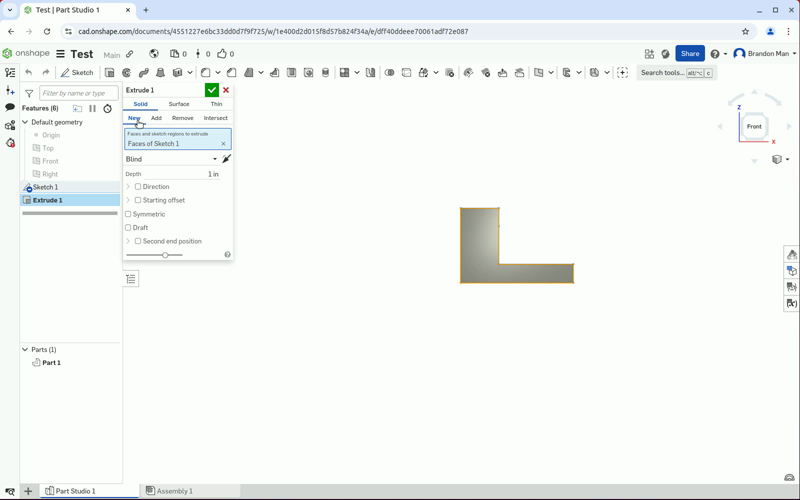
key(tab, 4)
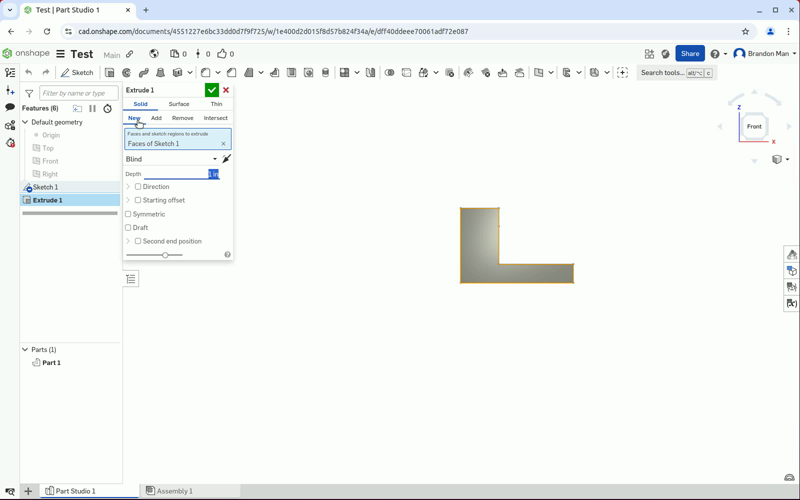
text(15.406)
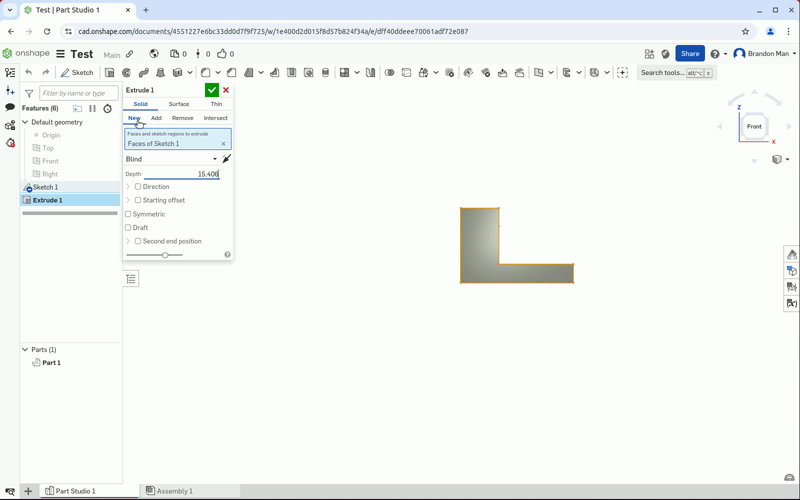
key(tab, 3)
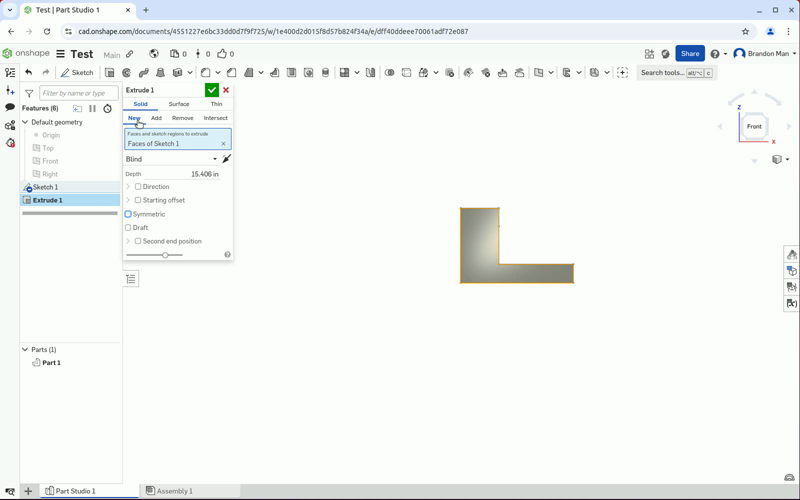
key(space)
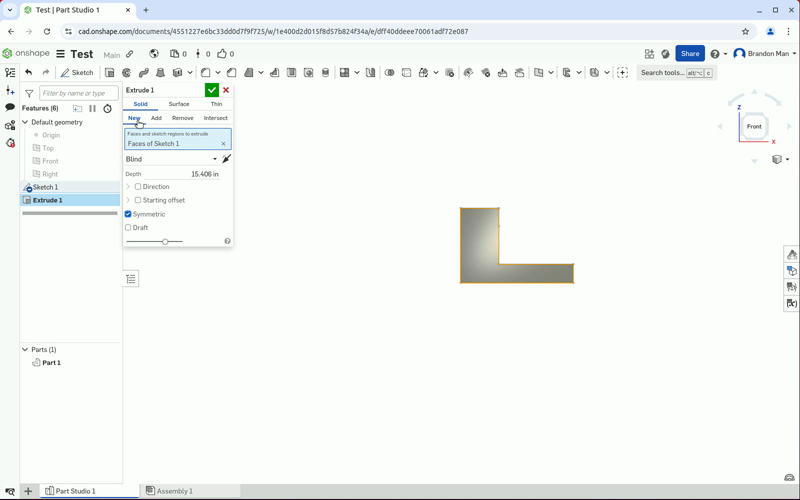
key(enter)
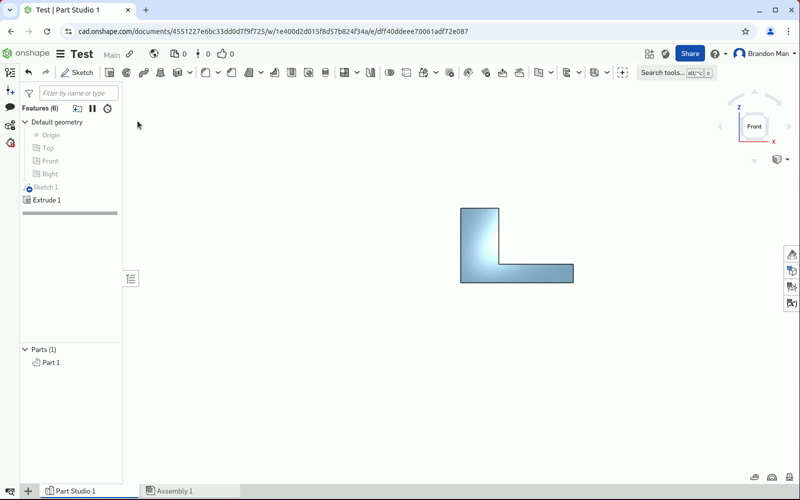
key(shift+h)
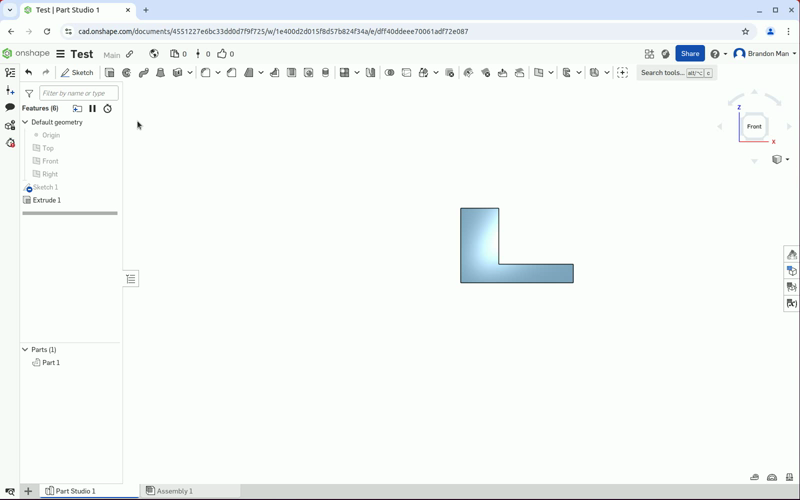
key(shift+h)
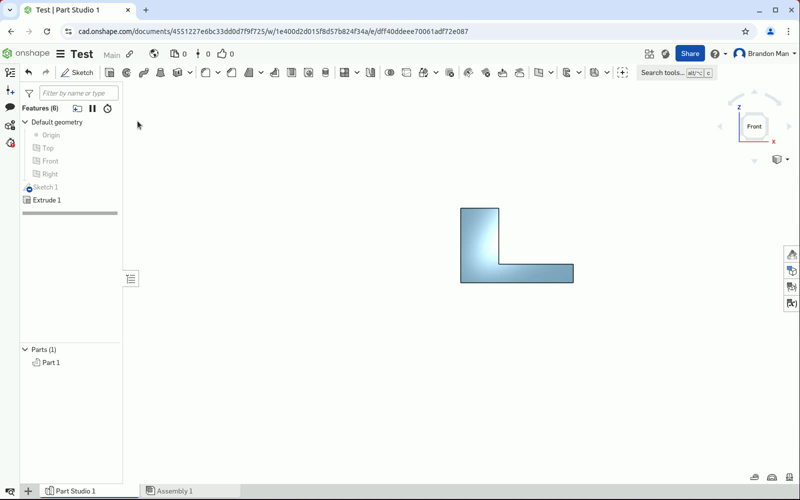
mouse_move(73, 189)
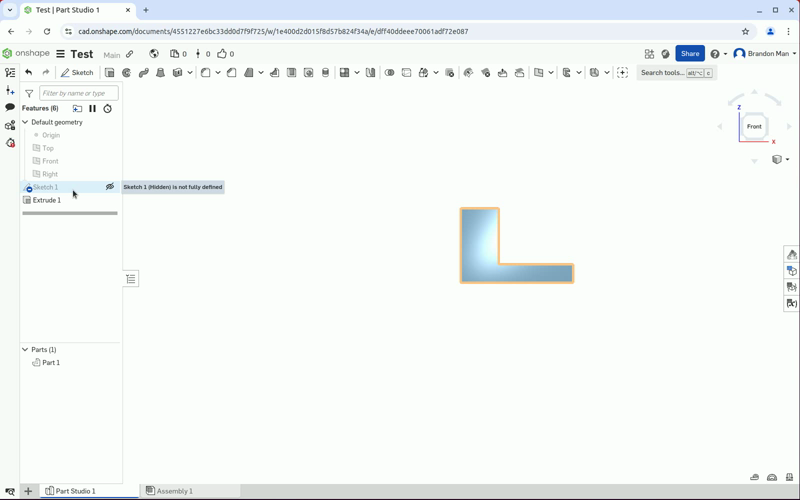
click(73, 189)
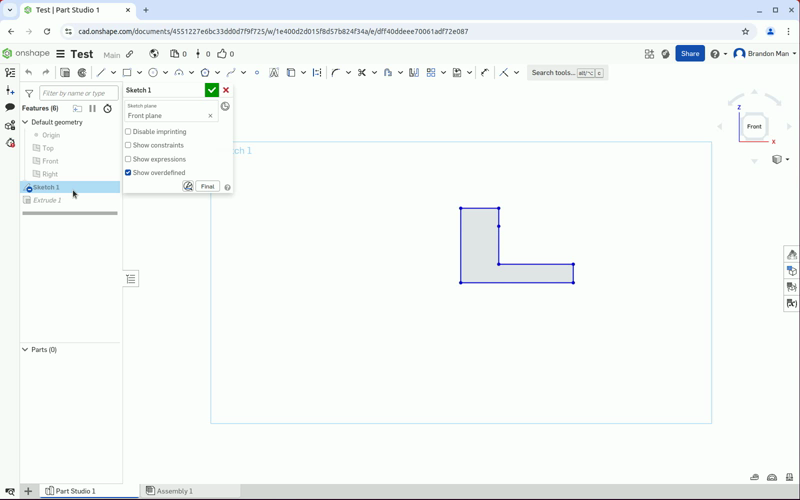
mouse_move(229, 92)
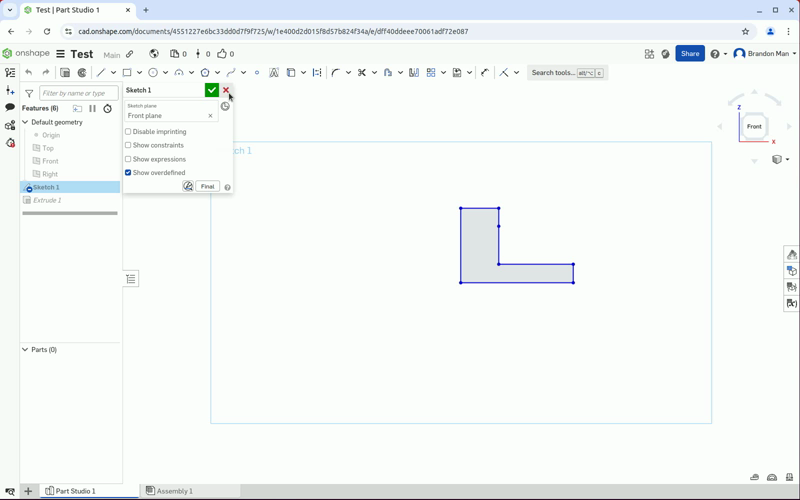
click(229, 92)
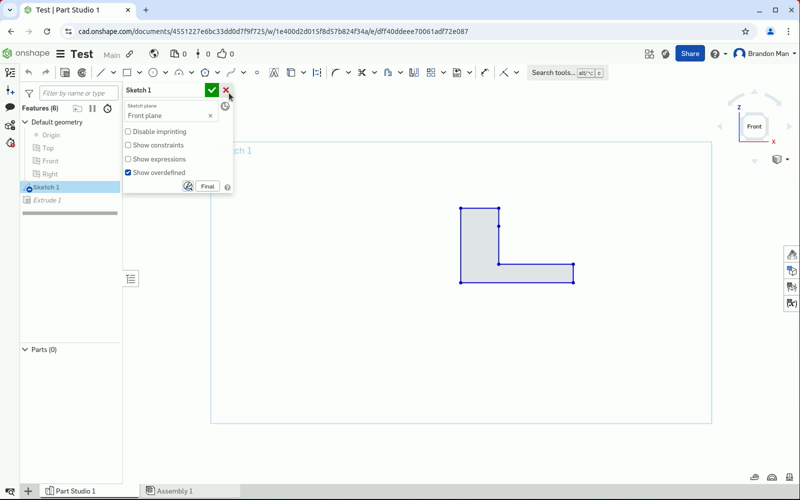
key(shift+s)
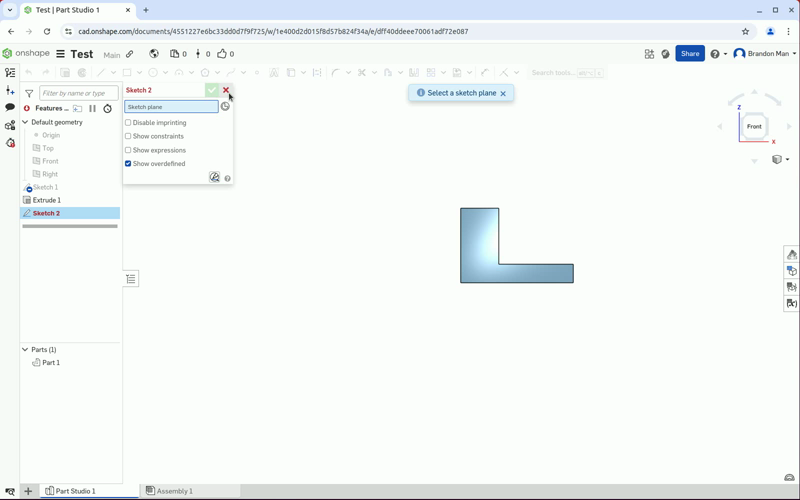
mouse_move(73, 163)
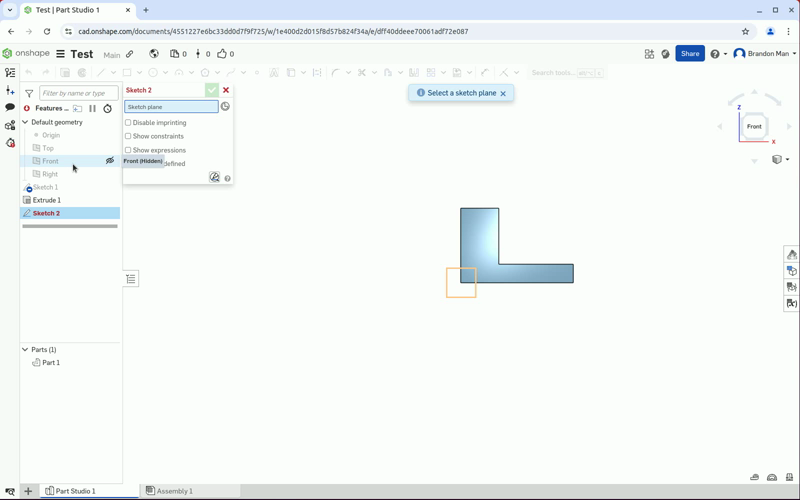
click(73, 163)
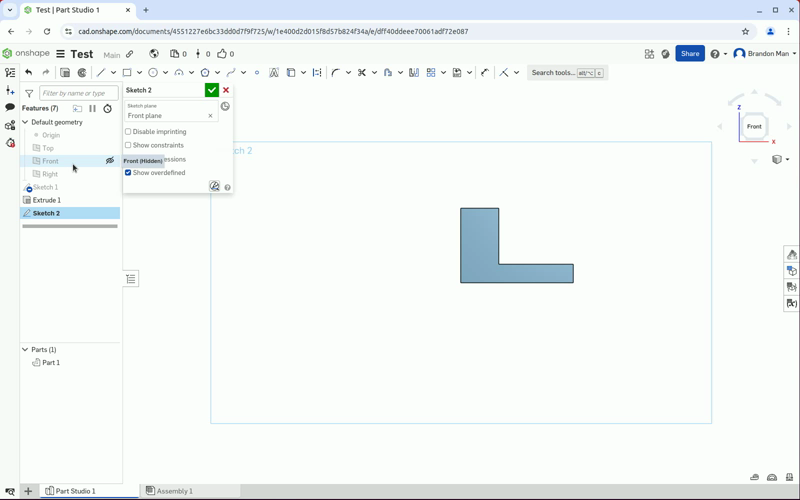
mouse_move(73, 352)
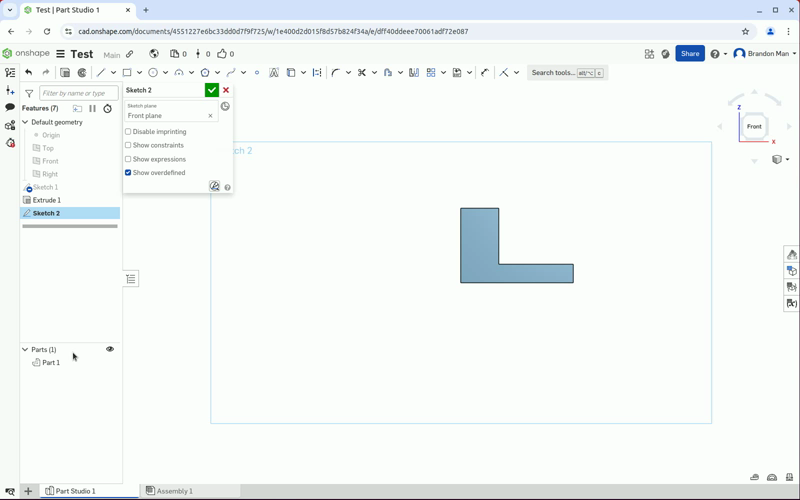
key(y)
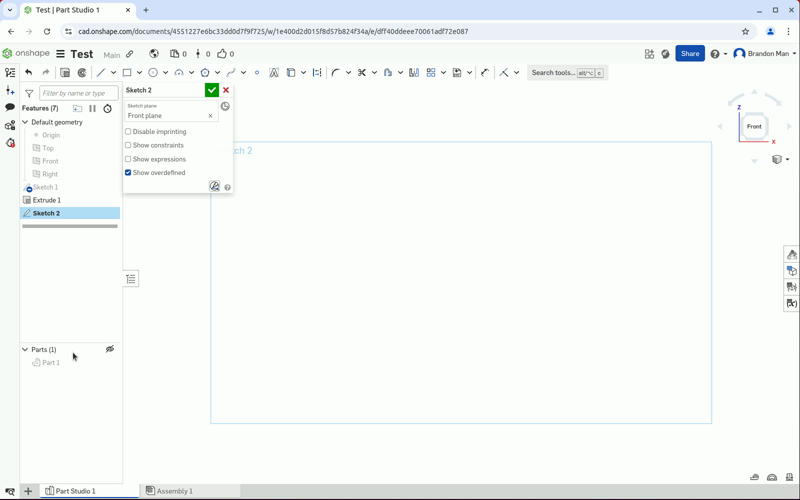
key(l)
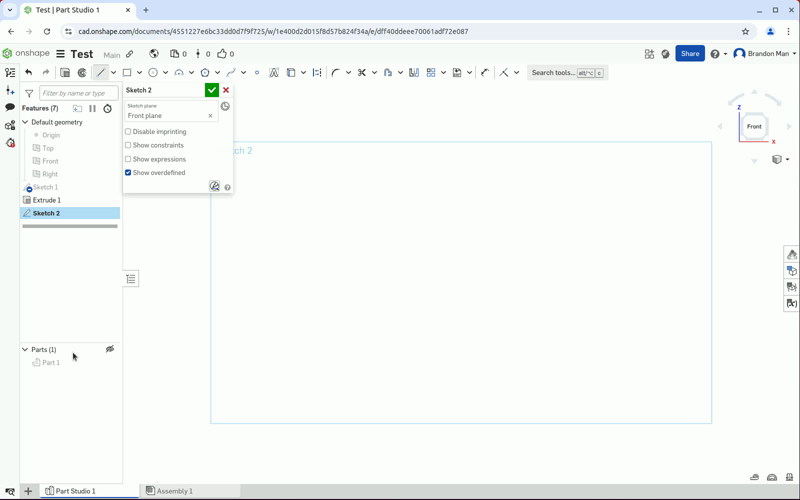
key_down(shift)
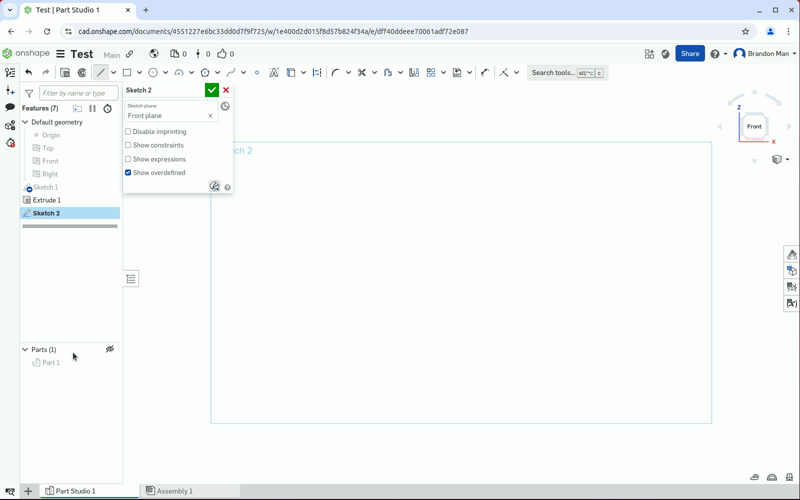
mouse_move(498, 264)
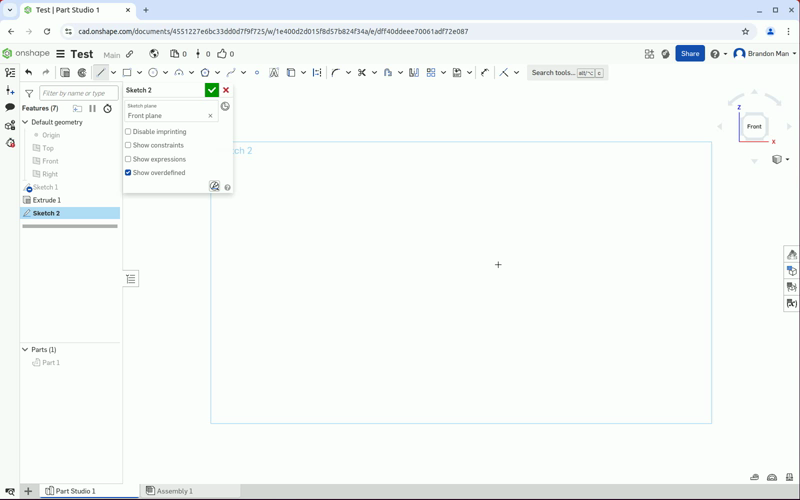
click(498, 264)
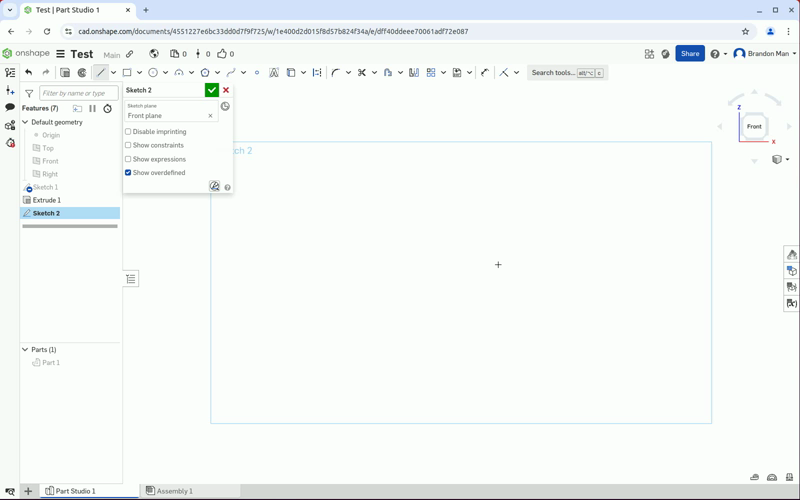
key_up(shift)
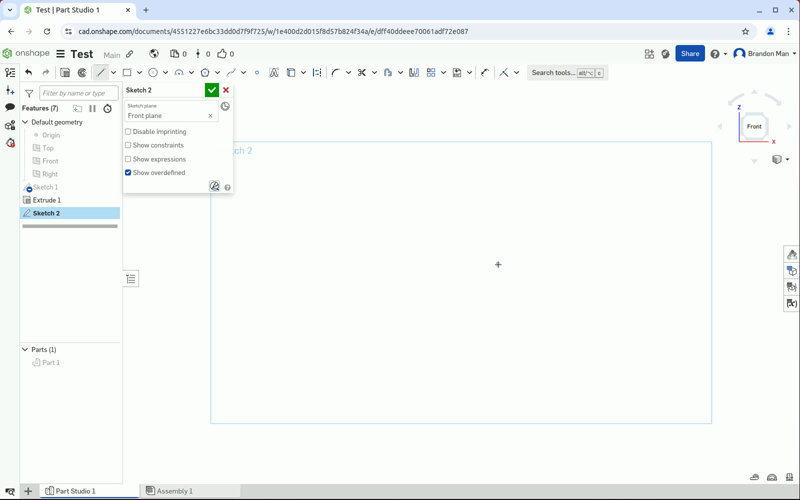
key_down(shift)
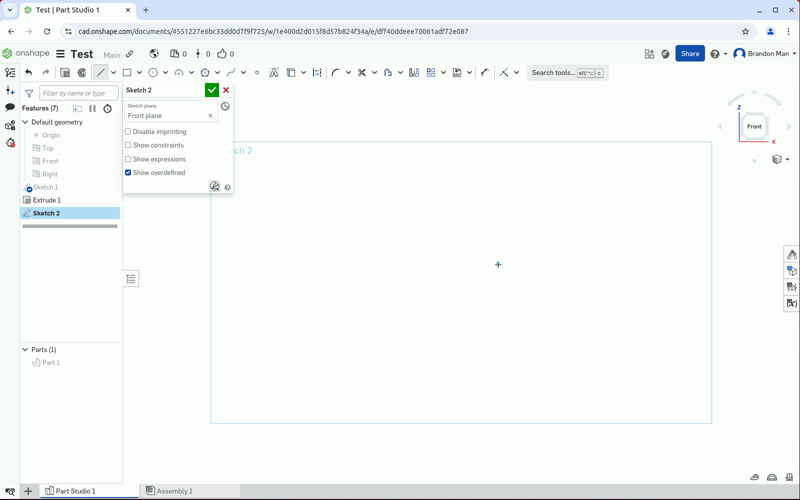
mouse_move(573, 264)
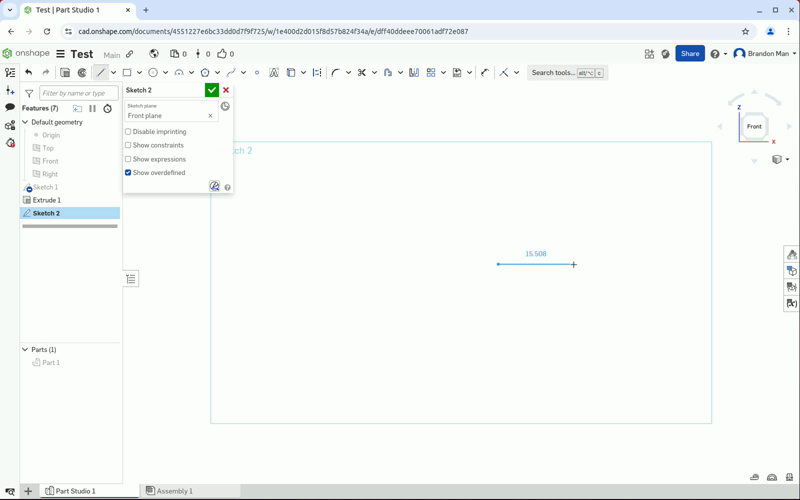
click(573, 264)
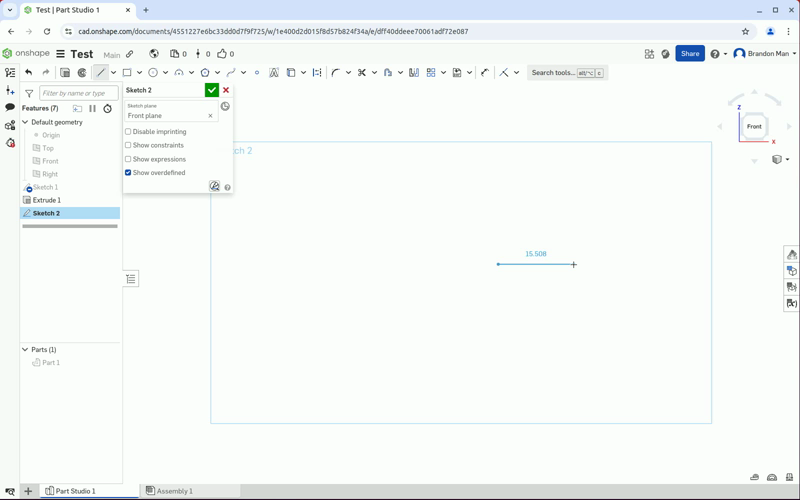
key_up(shift)
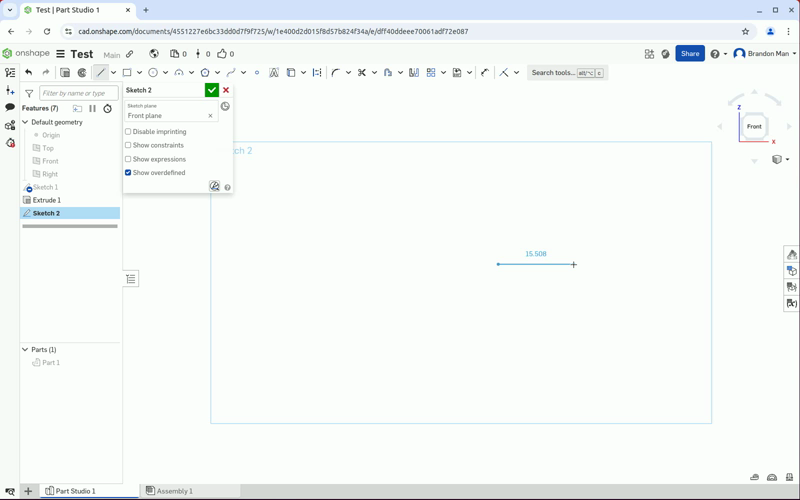
key_down(shift)
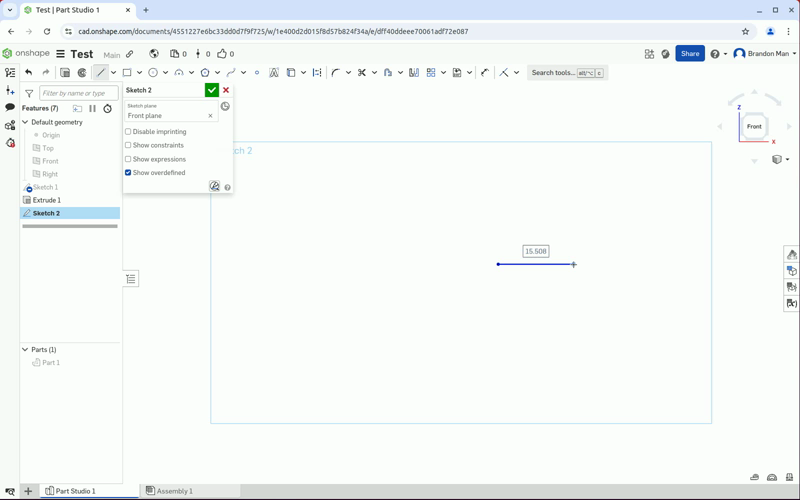
mouse_move(589, 264)
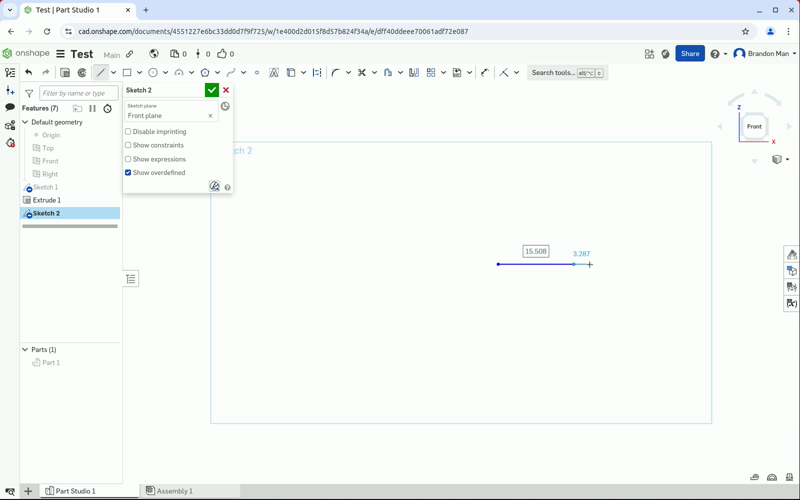
mouse_move(573, 226)
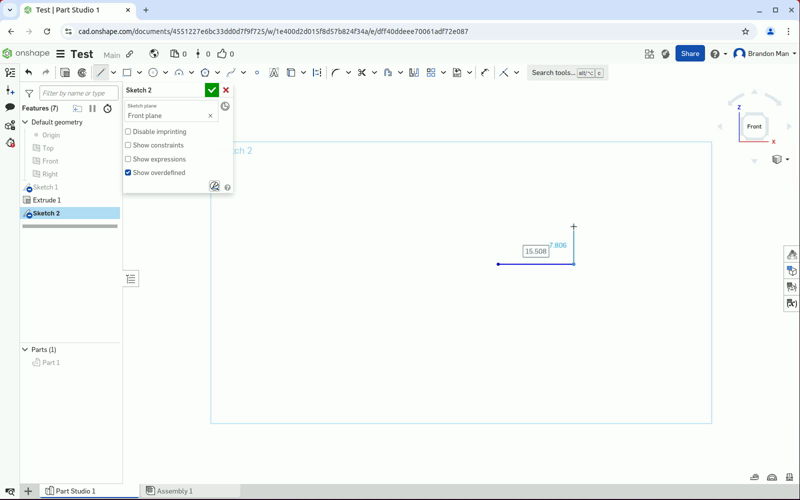
click(573, 226)
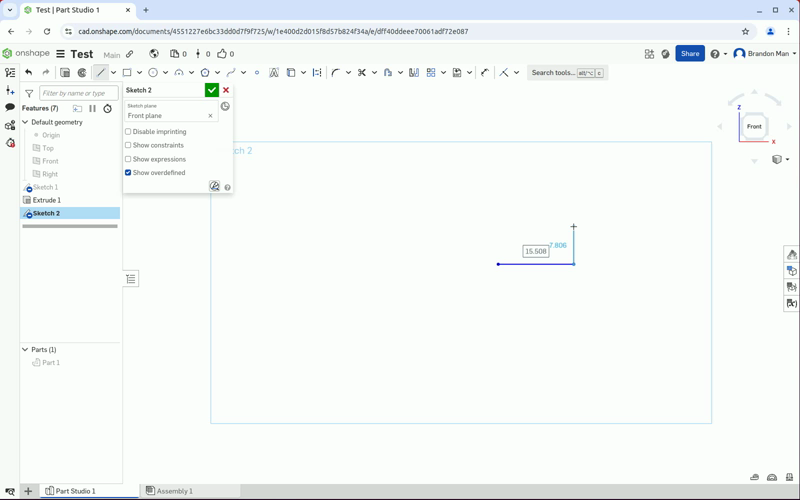
key_up(shift)
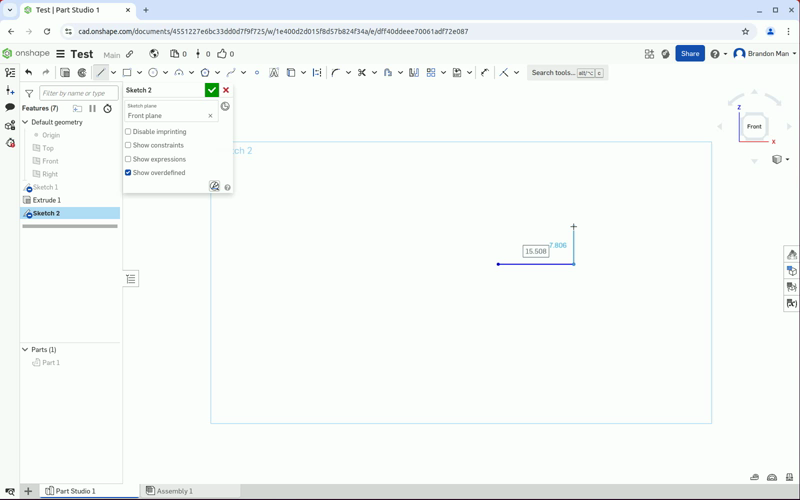
key_down(shift)
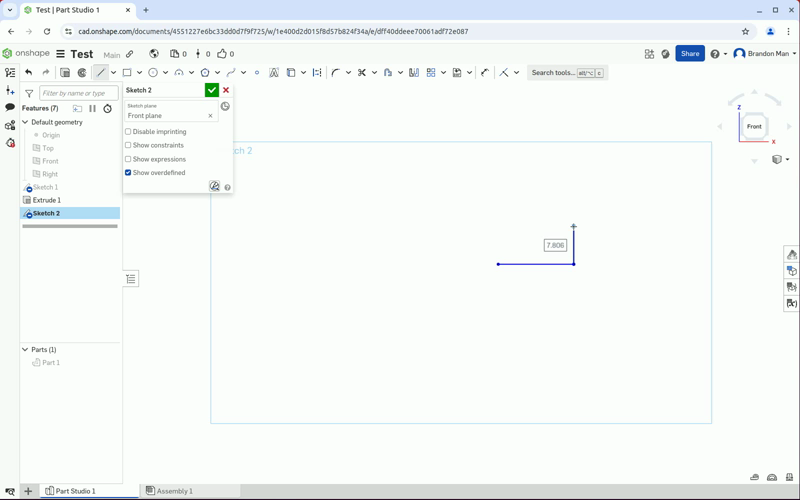
mouse_move(498, 226)
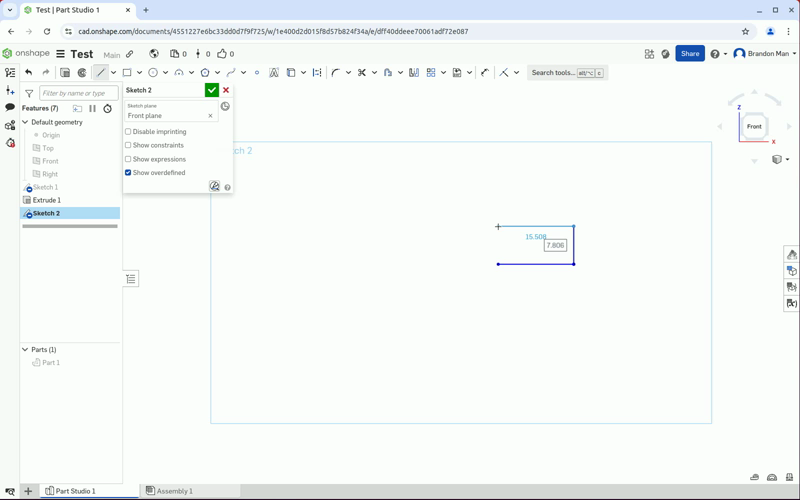
click(498, 226)
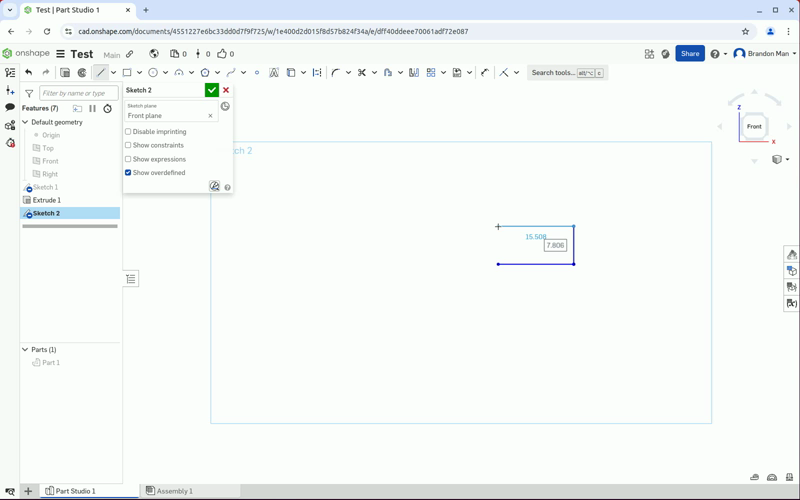
key_up(shift)
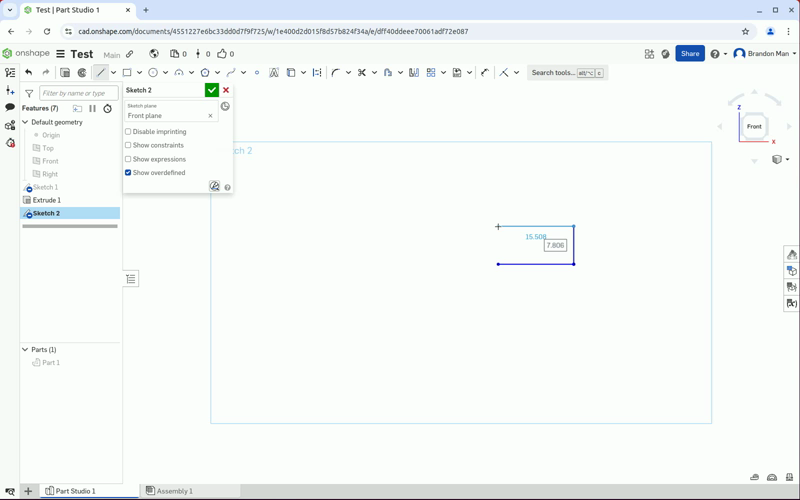
mouse_move(528, 226)
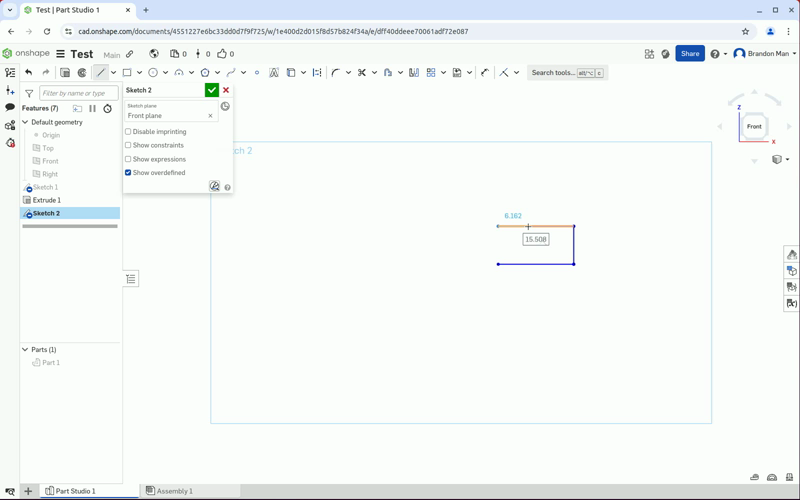
key_down(shift)
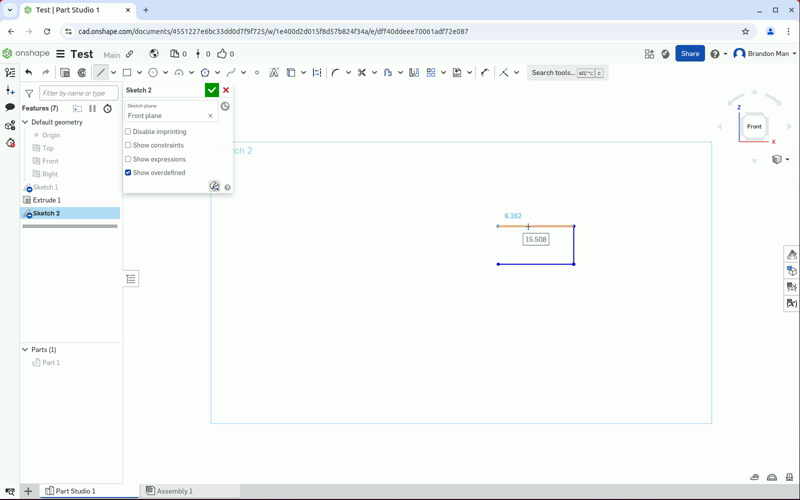
mouse_move(498, 264)
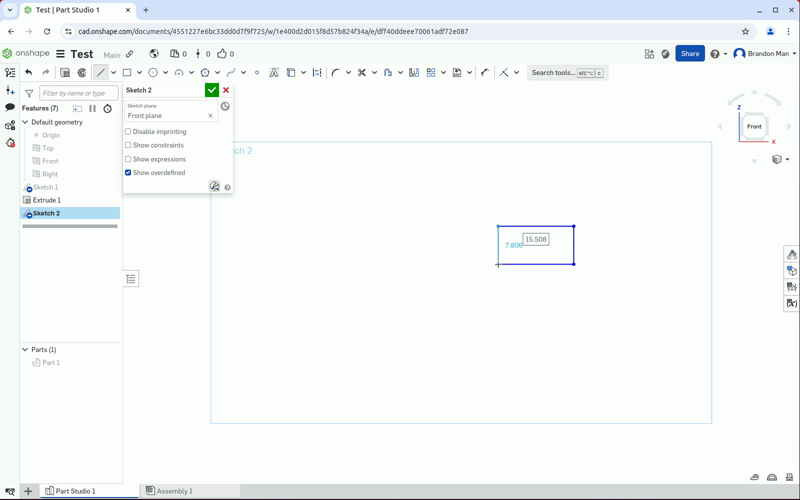
key_up(shift)
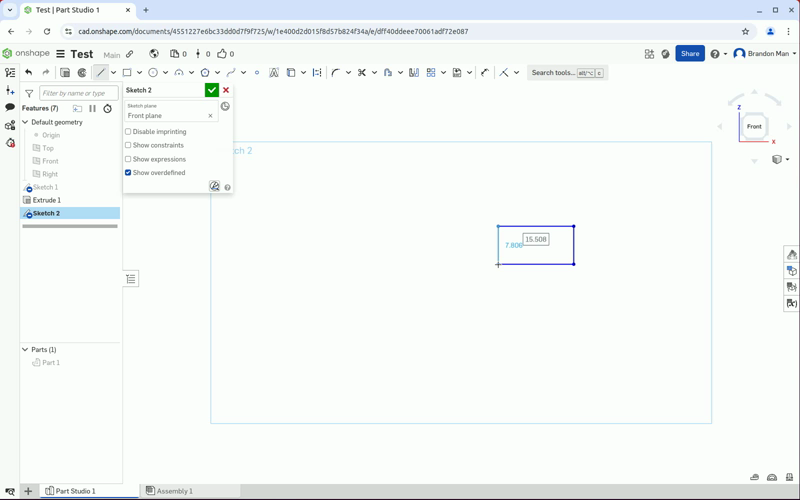
click(498, 264)
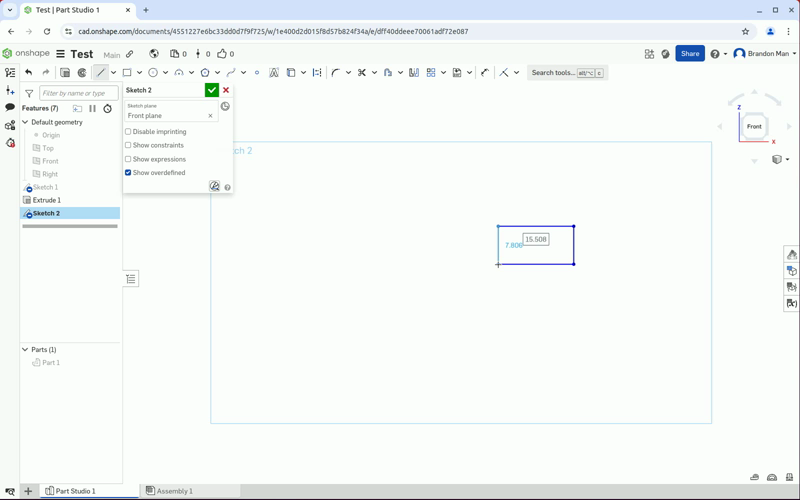
key(esc)
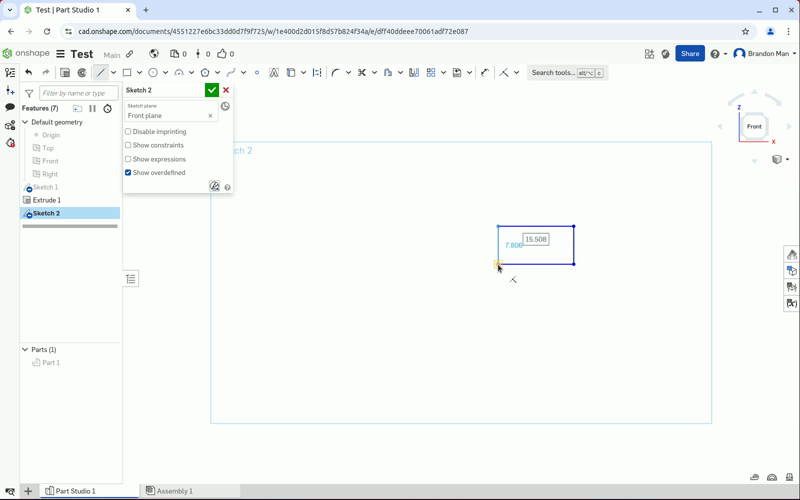
mouse_move(566, 232)
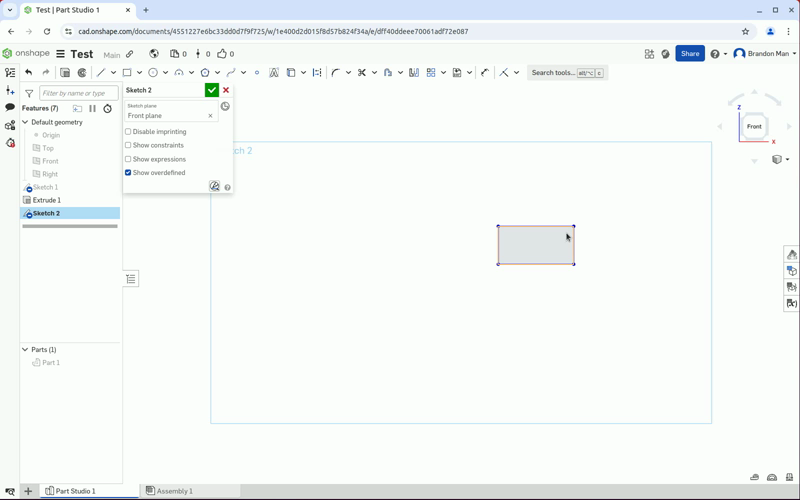
click(566, 232)
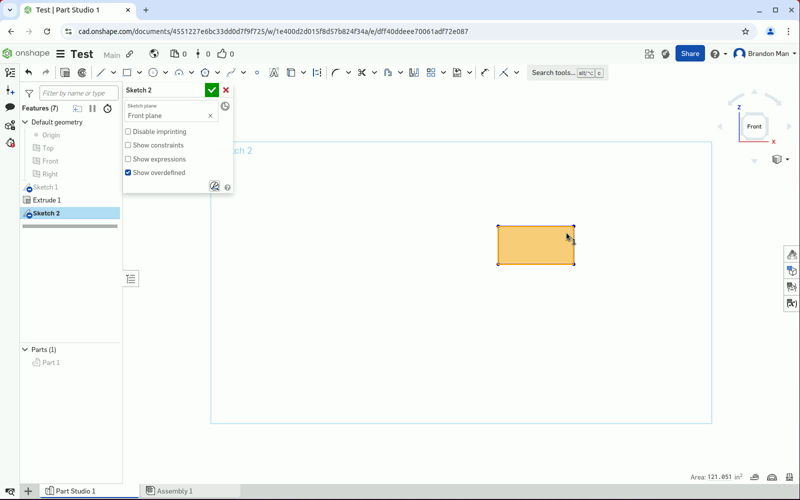
mouse_move(73, 352)
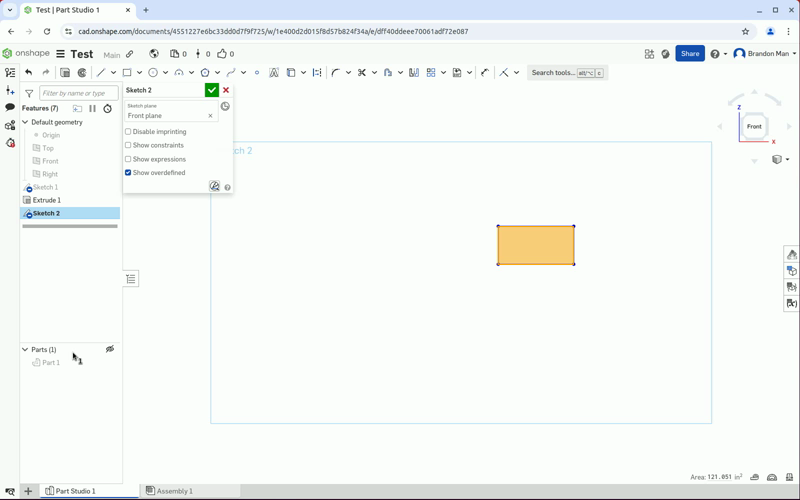
key(shift+y)
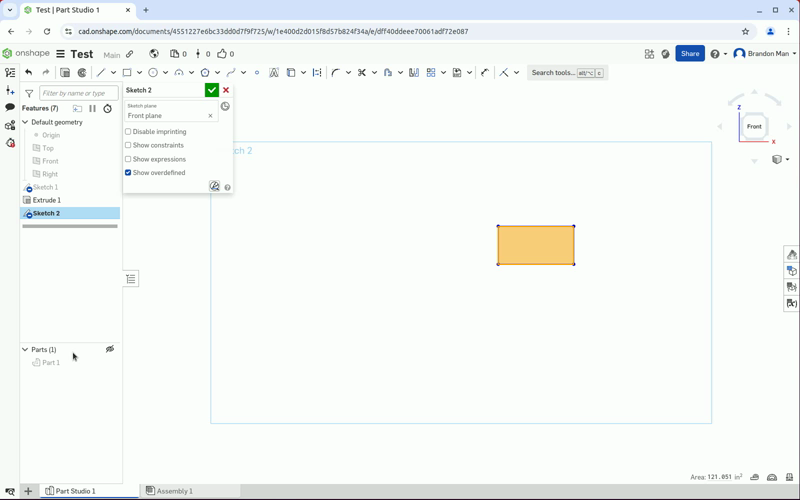
key(shift+e)
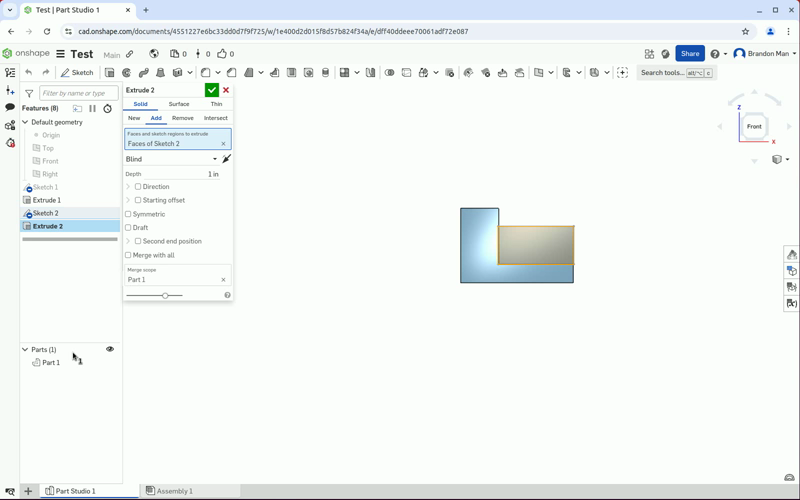
mouse_move(143, 106)
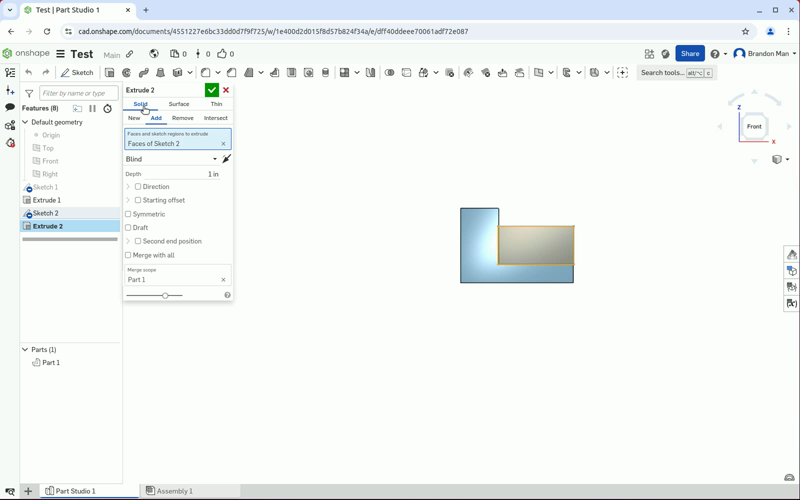
click(143, 106)
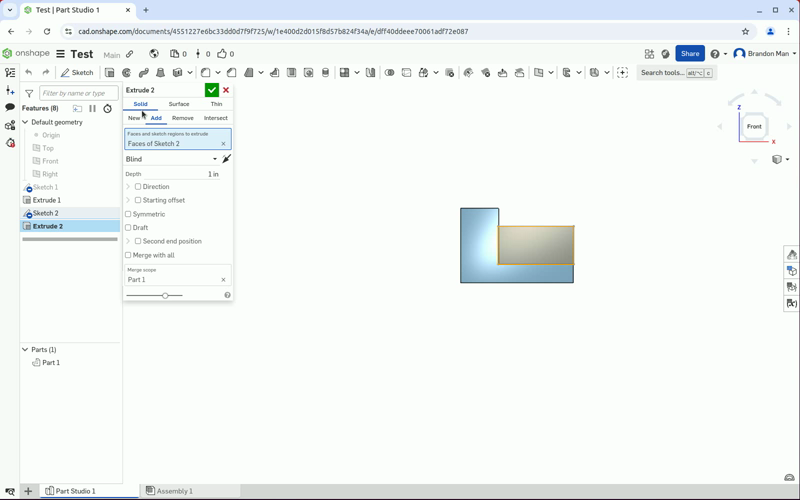
mouse_move(137, 120)
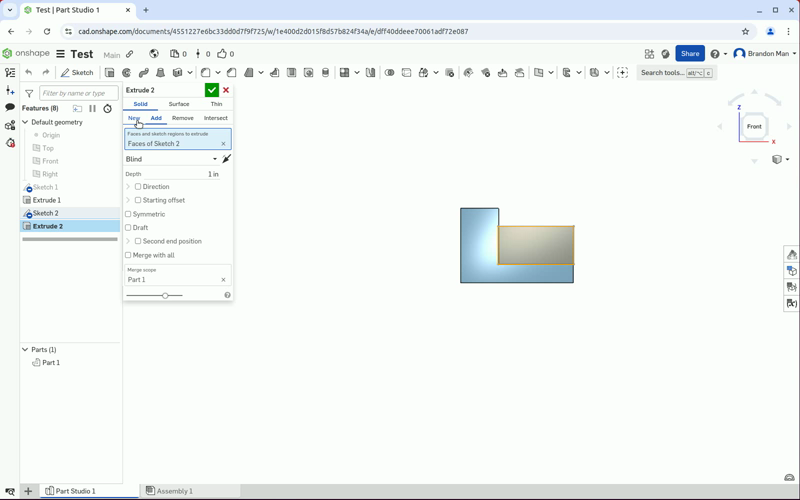
click(137, 120)
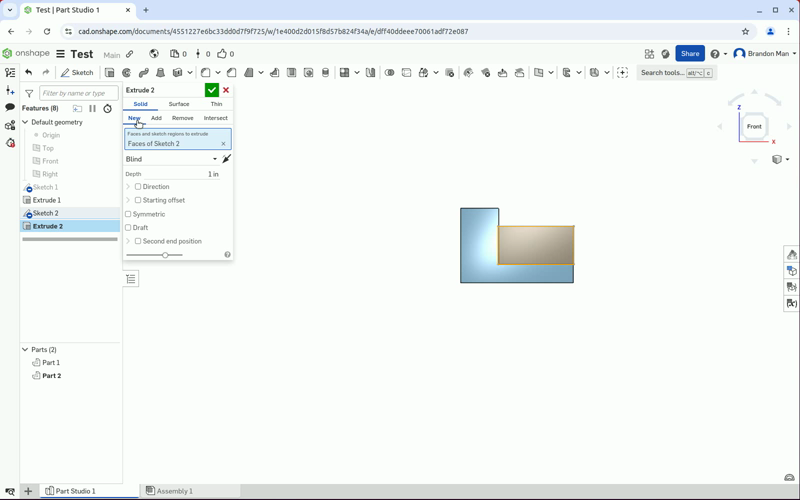
key(tab, 4)
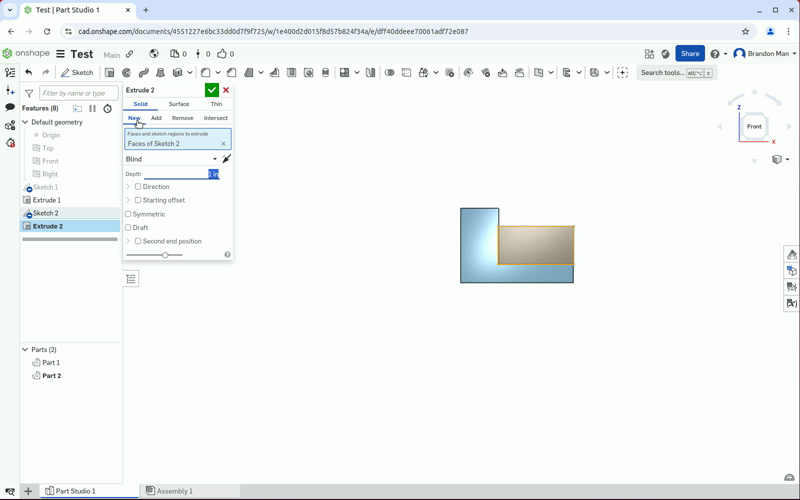
text(15.406)
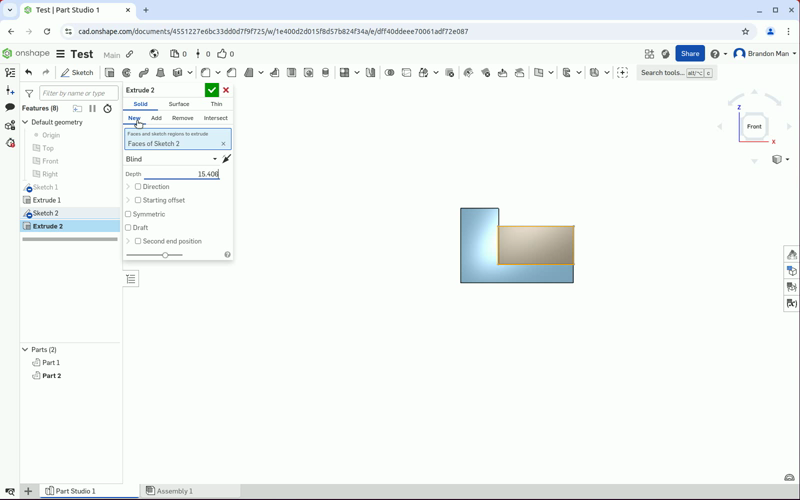
key(tab, 3)
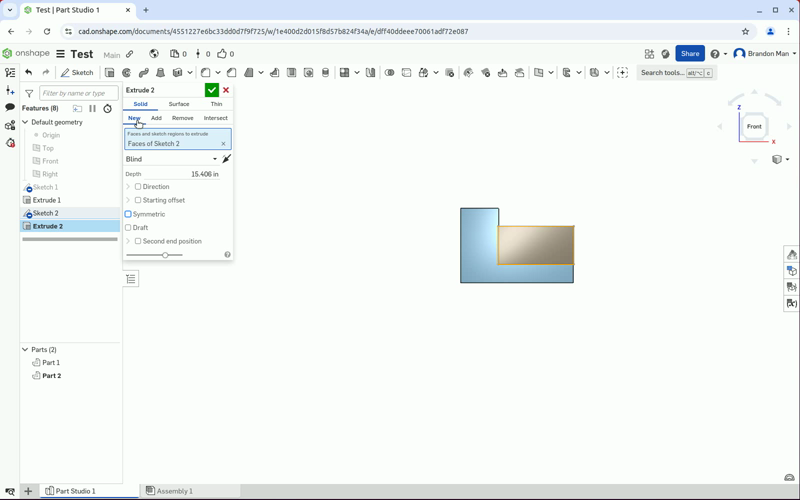
key(space)
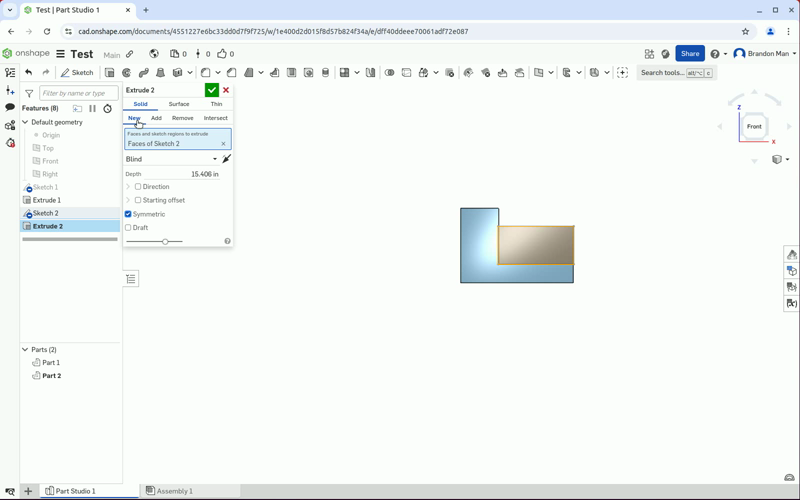
key(enter)
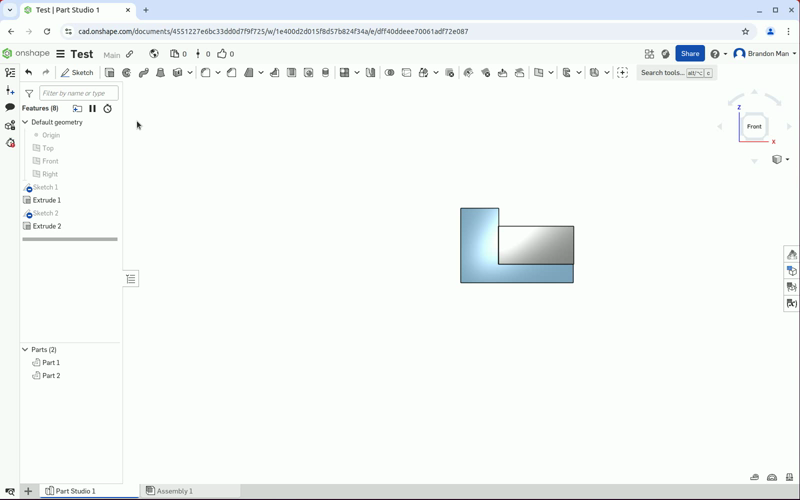
key(shift+h)
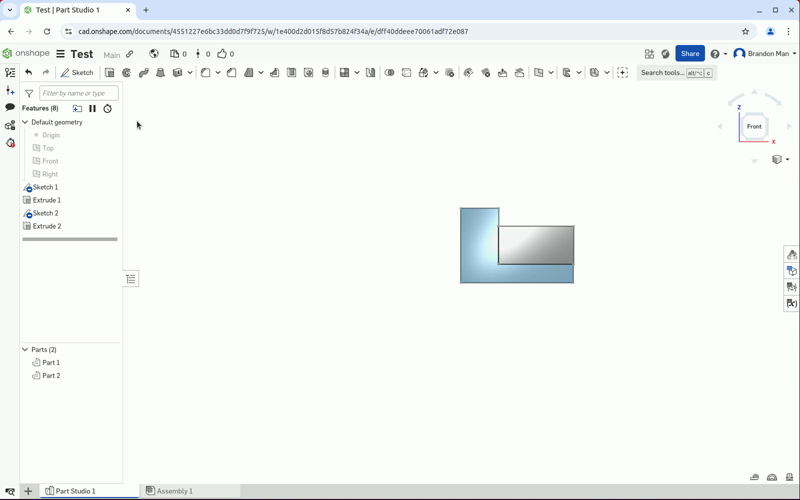
key(shift+h)
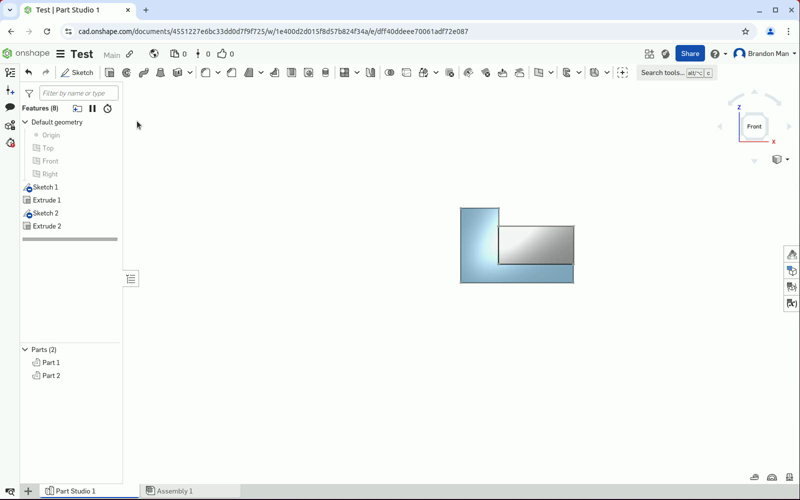
key(shift+7)
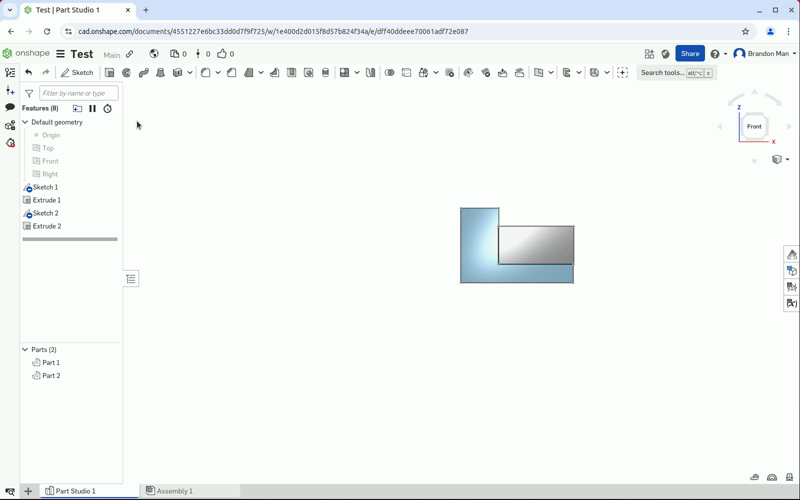
key(left, 2)
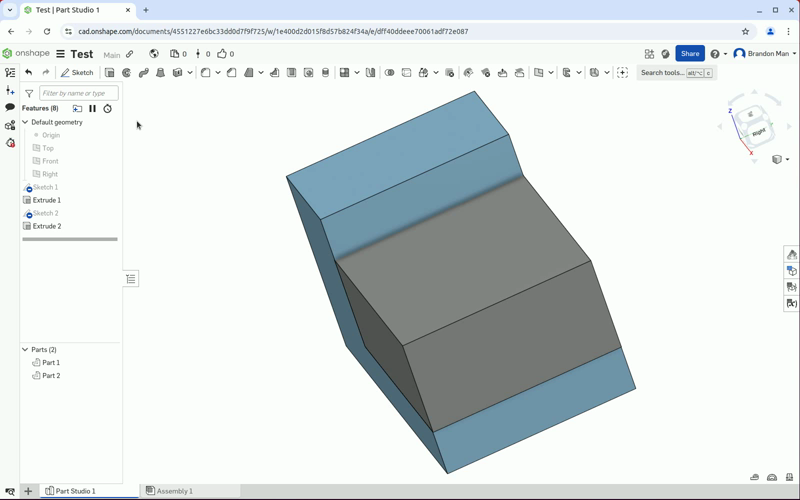
key(down, 2)
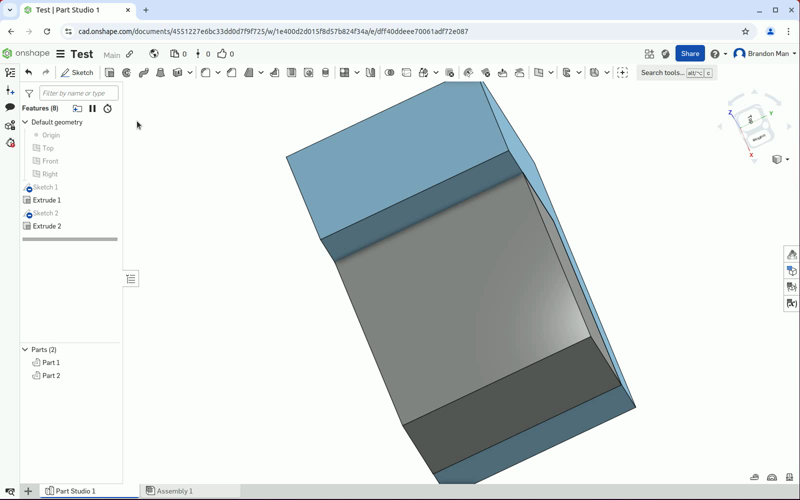
key(up, 2)
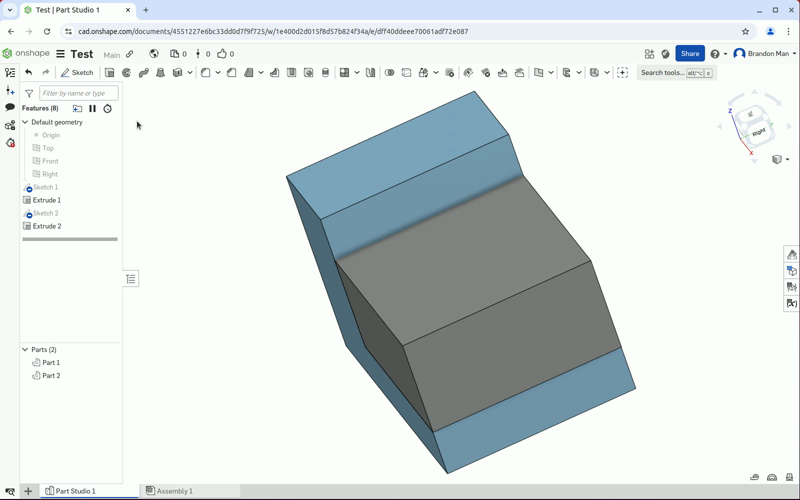
key(right, 2)
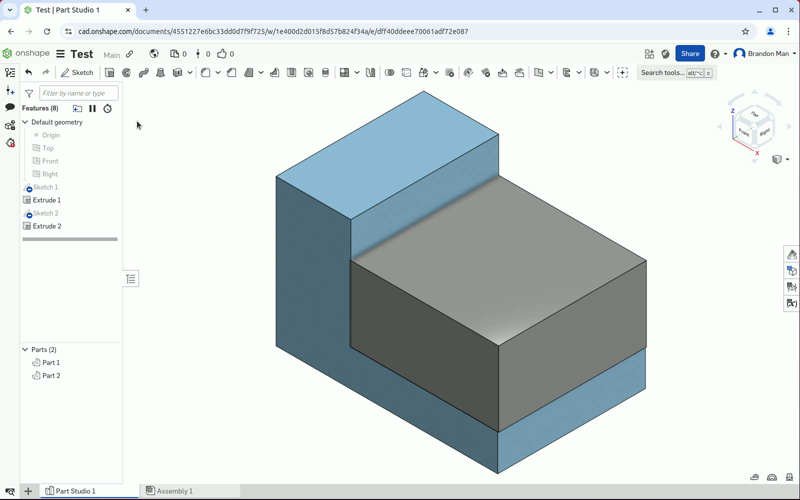
mouse_move(73, 189)
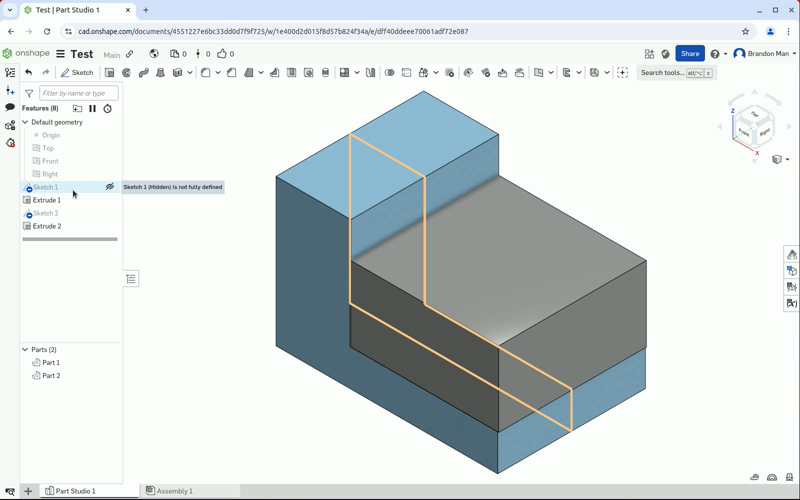
click(73, 189)